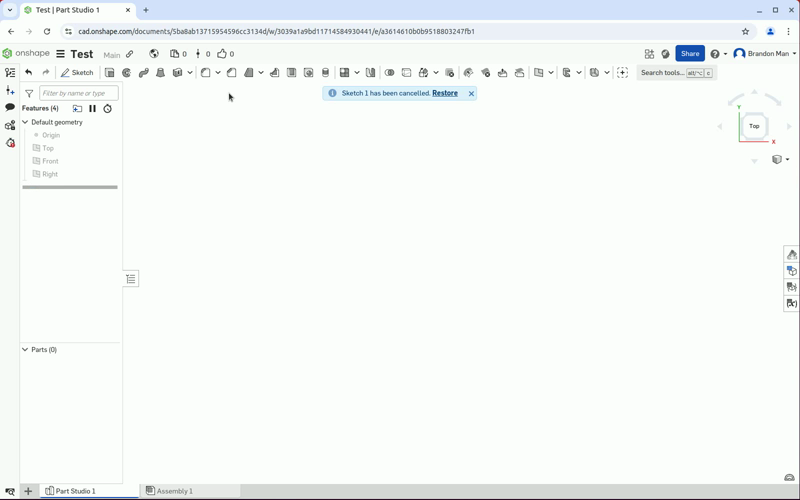
key(shift+h)
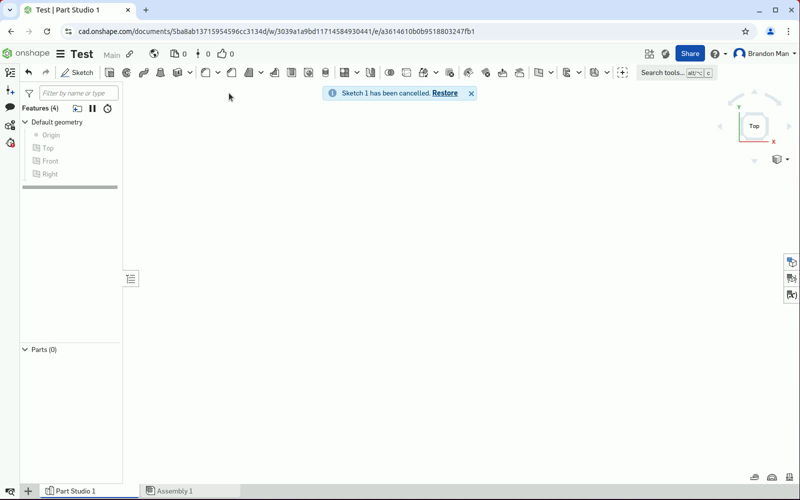
key(shift+s)
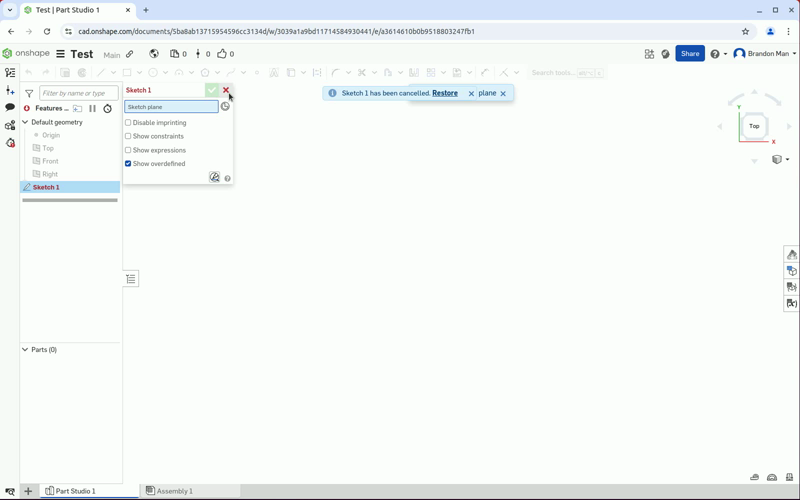
mouse_move(73, 150)
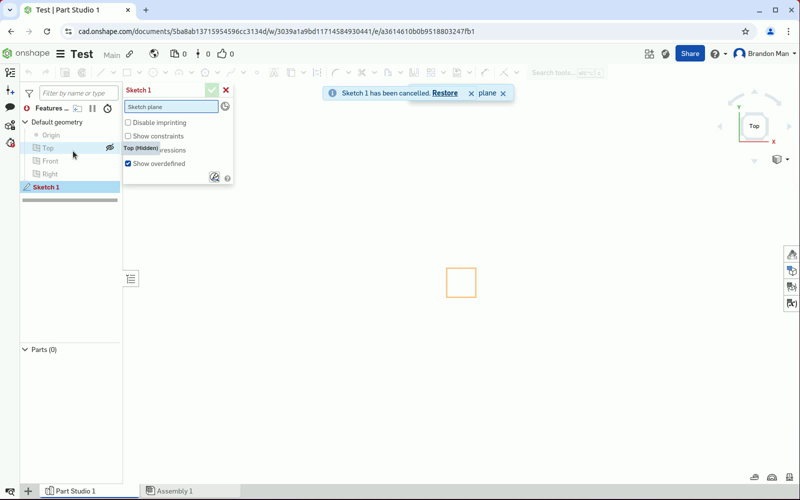
click(73, 150)
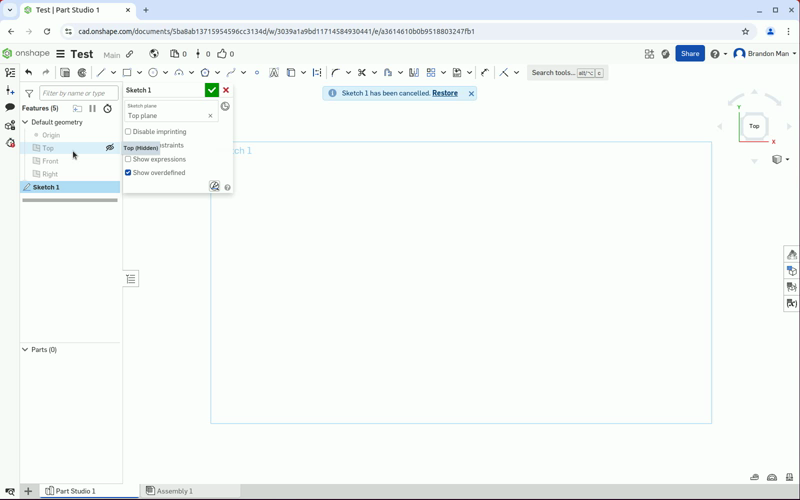
mouse_move(73, 352)
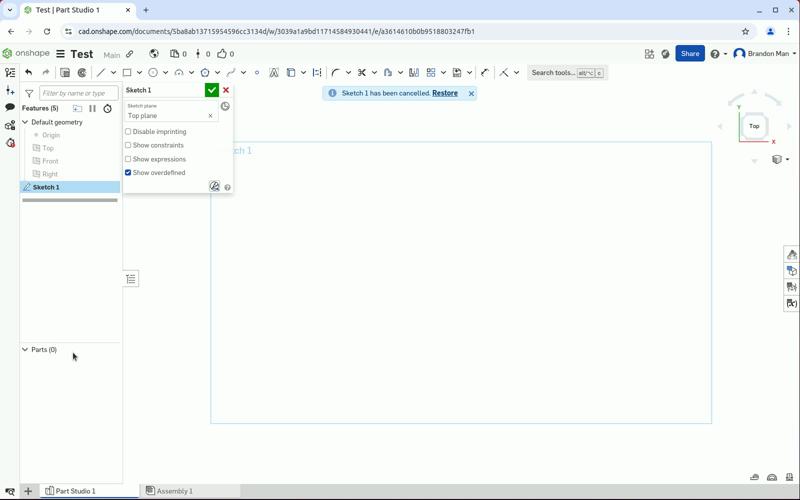
key(y)
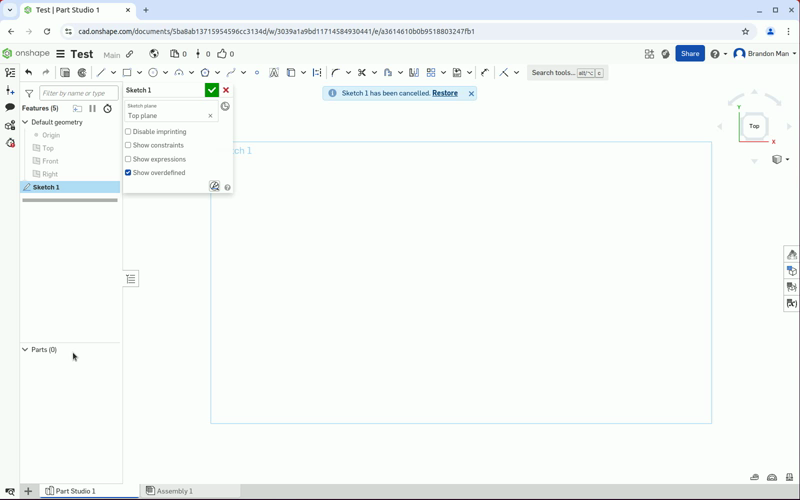
key(l)
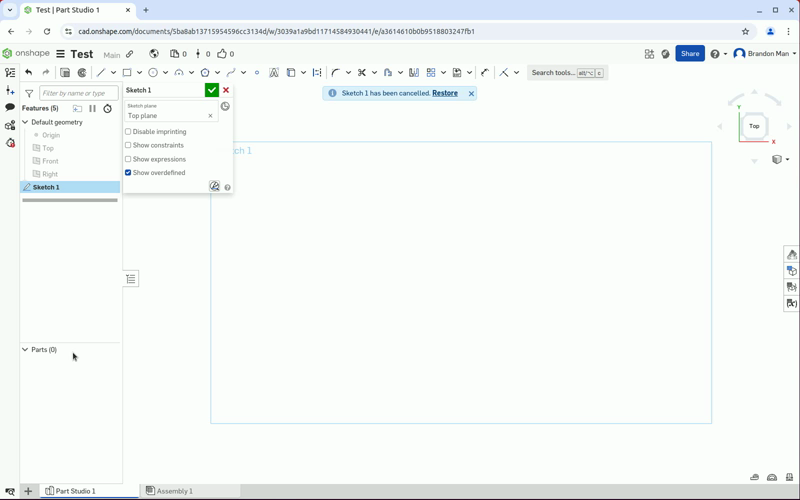
key_down(shift)
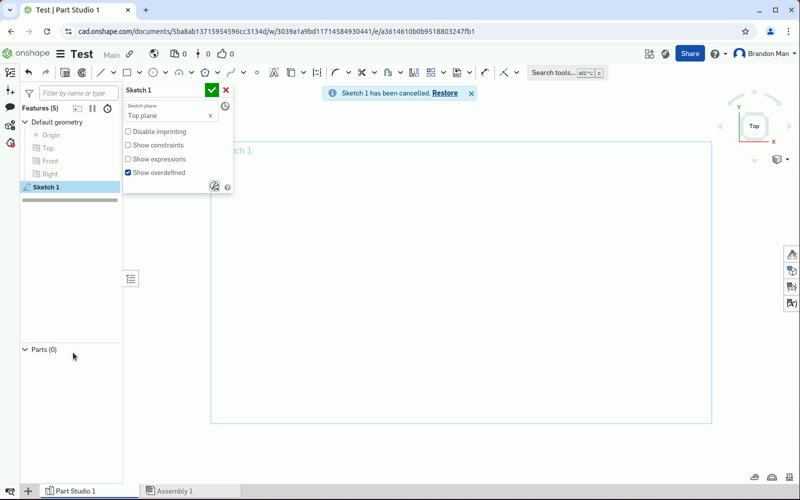
mouse_move(353, 395)
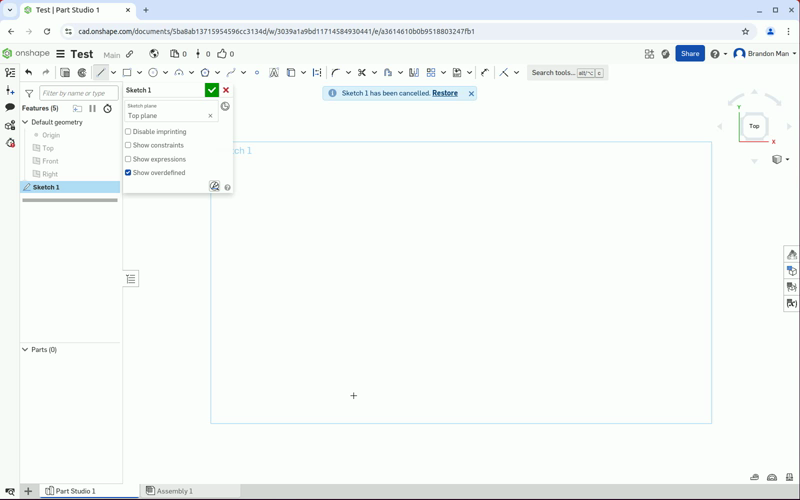
click(353, 395)
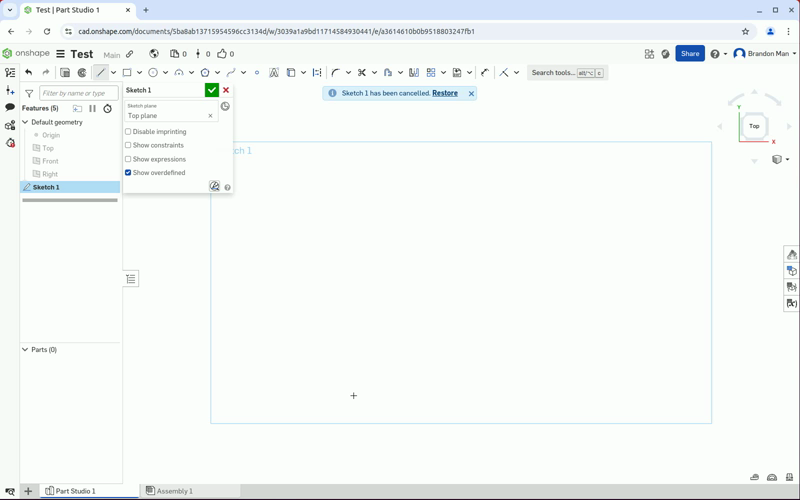
key_up(shift)
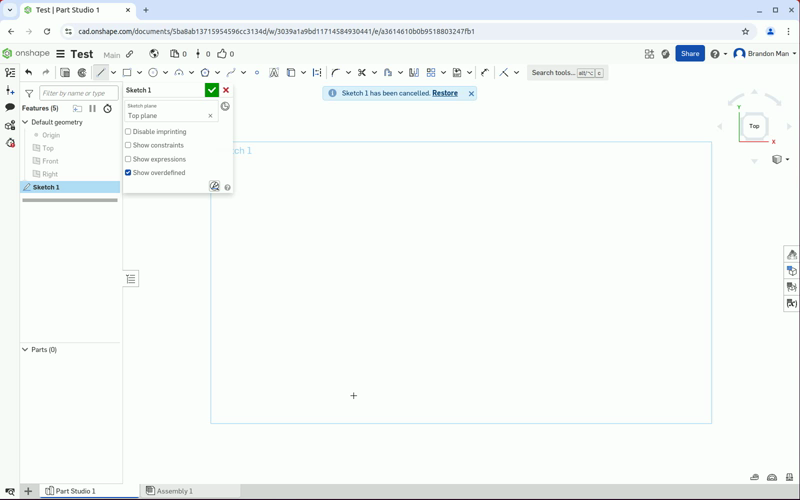
key_down(shift)
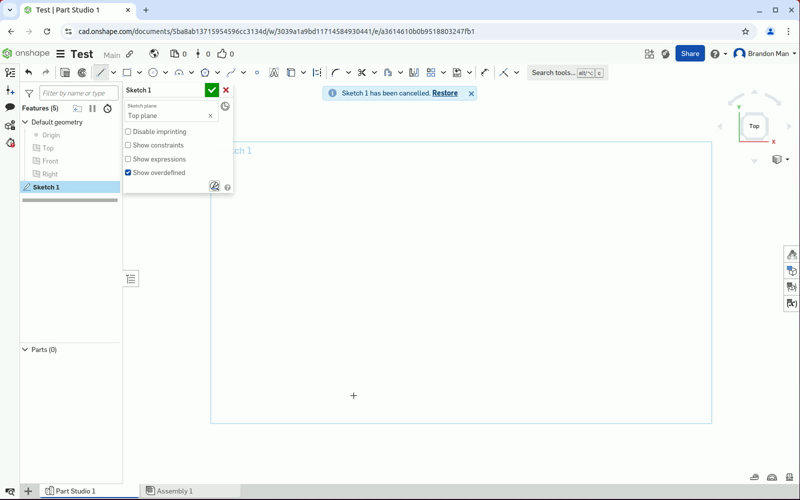
mouse_move(566, 395)
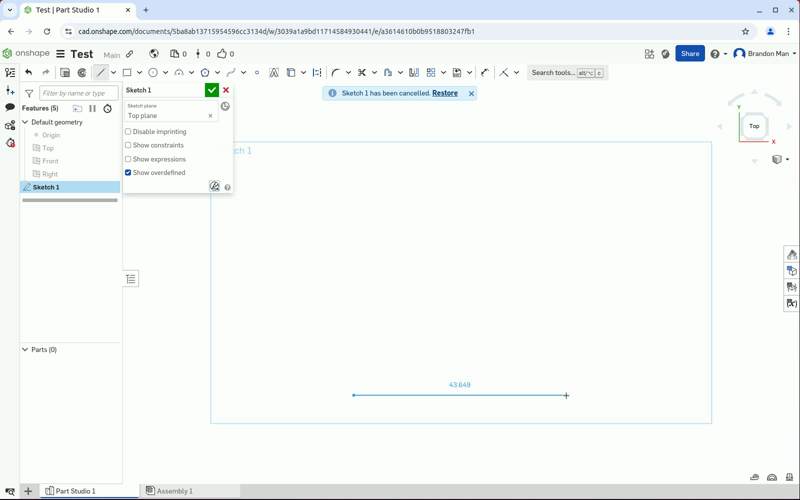
click(566, 395)
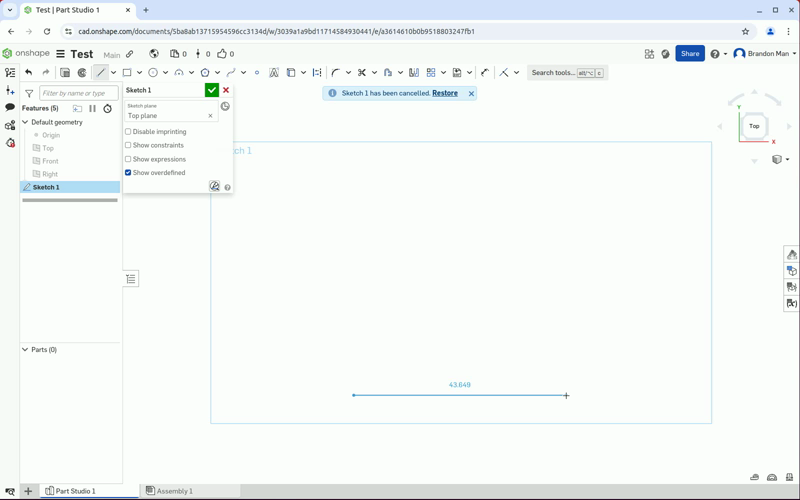
key_up(shift)
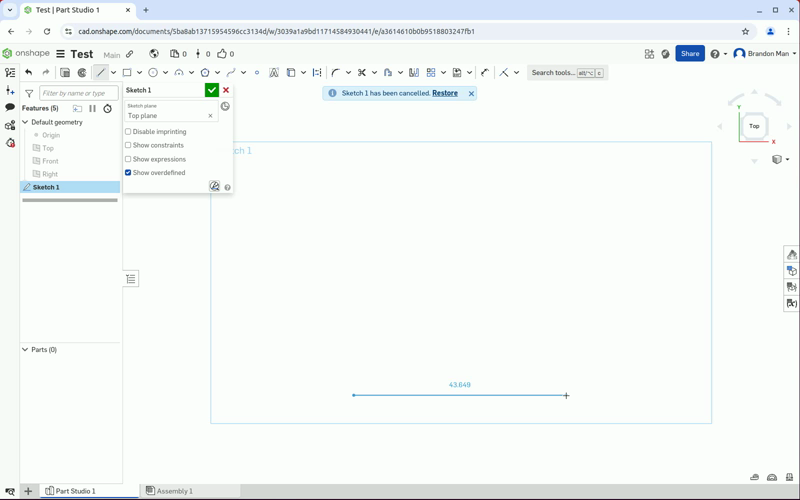
key_down(shift)
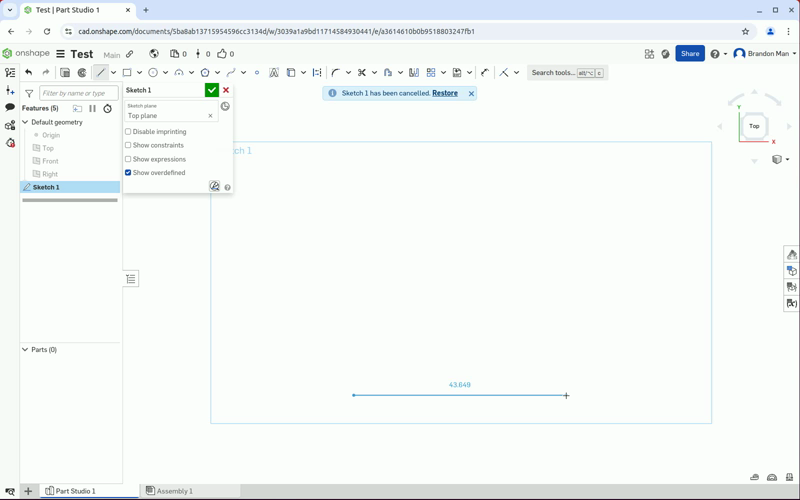
mouse_move(566, 228)
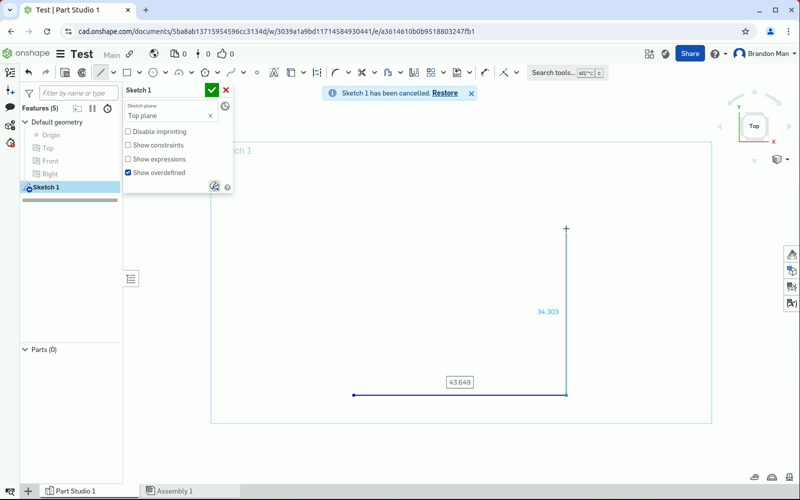
click(566, 228)
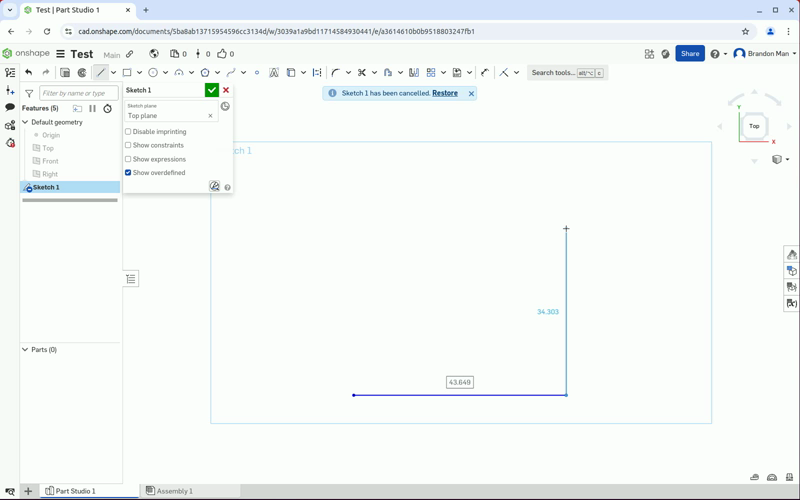
key_up(shift)
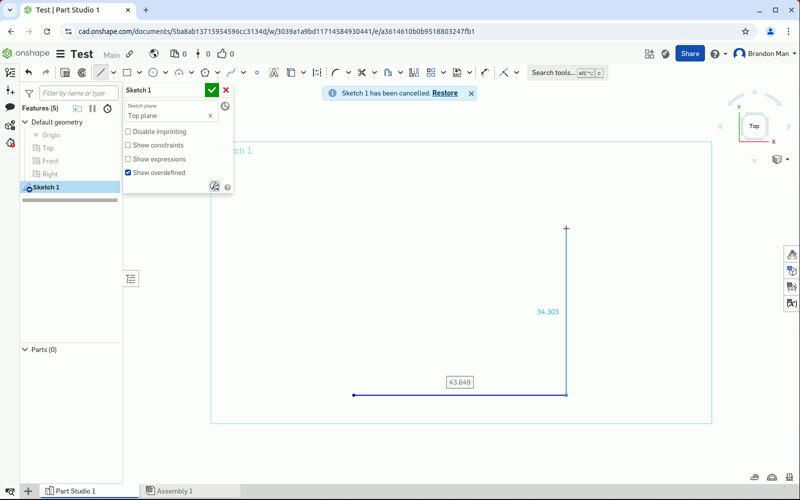
key_down(shift)
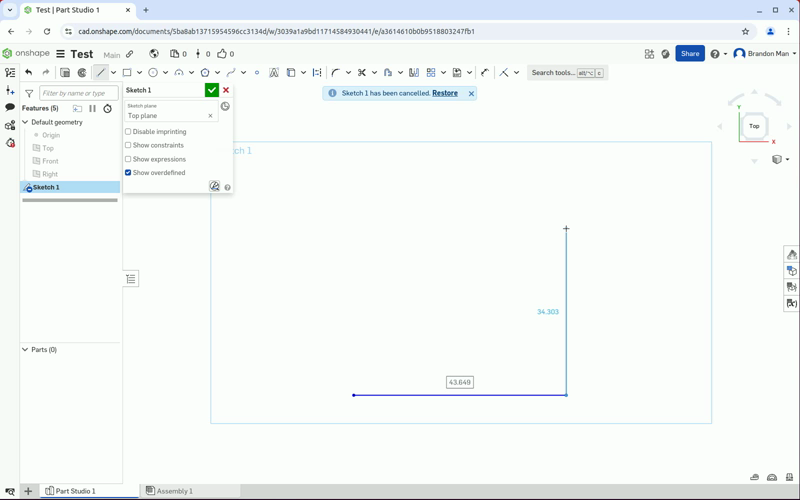
mouse_move(502, 171)
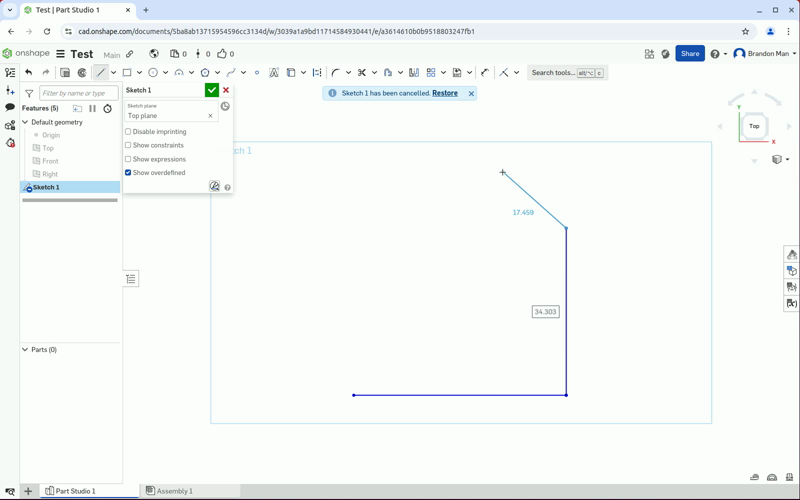
click(502, 171)
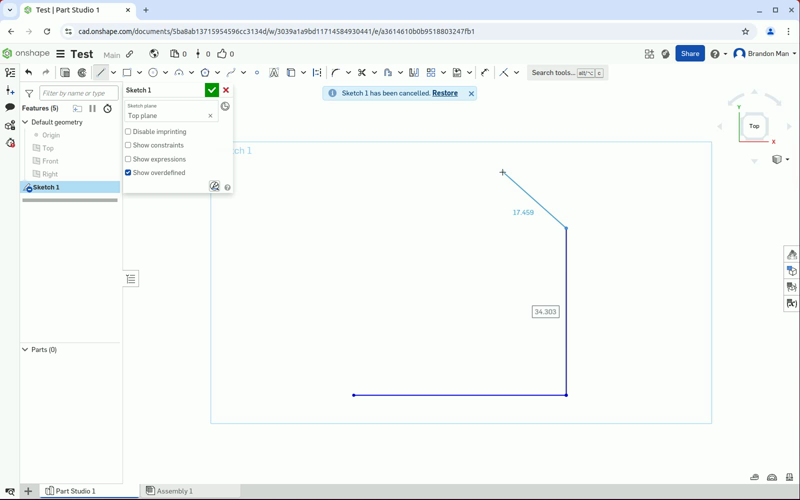
key_up(shift)
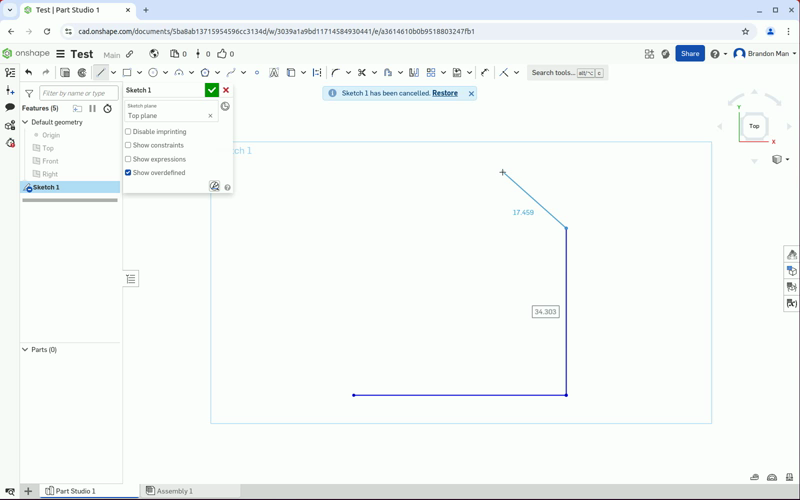
key_down(shift)
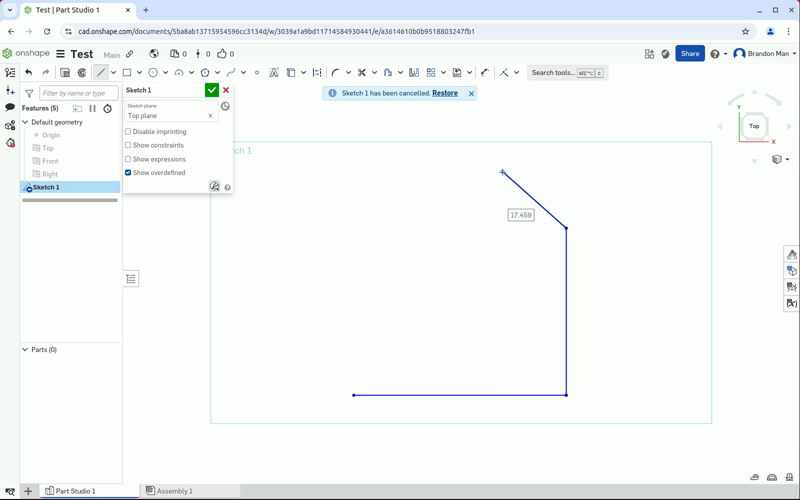
mouse_move(417, 171)
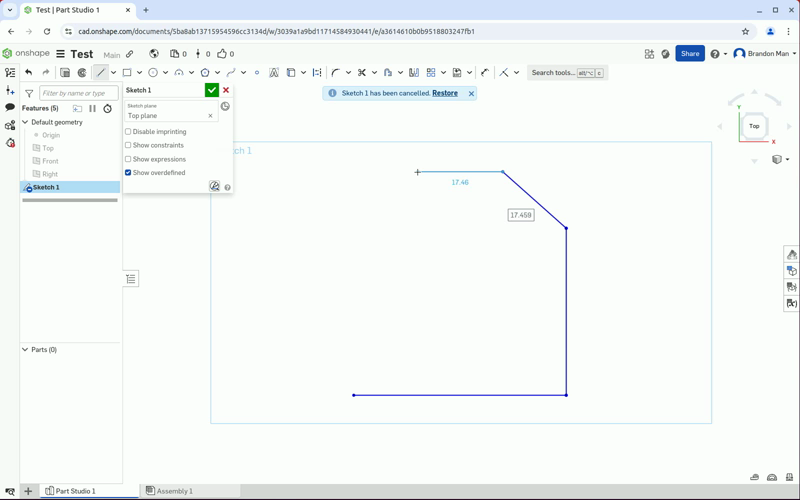
click(417, 171)
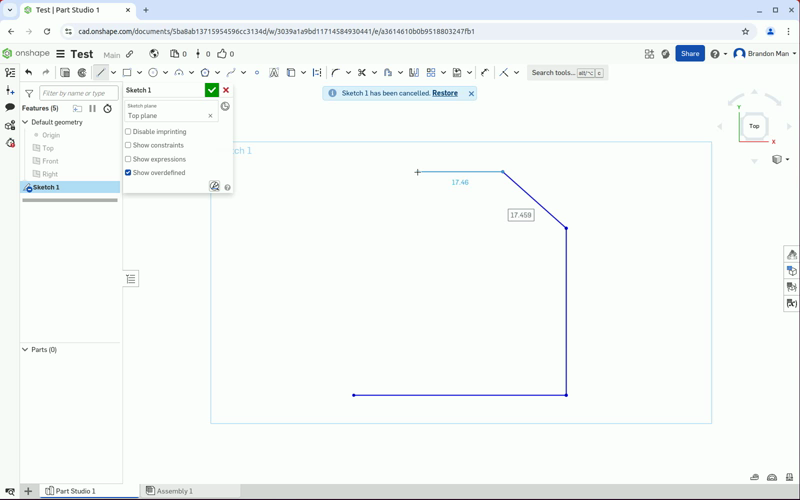
key_up(shift)
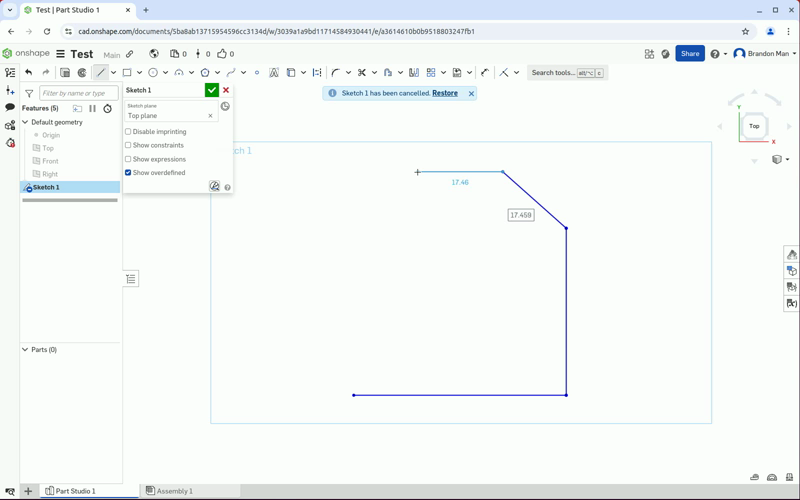
key_down(shift)
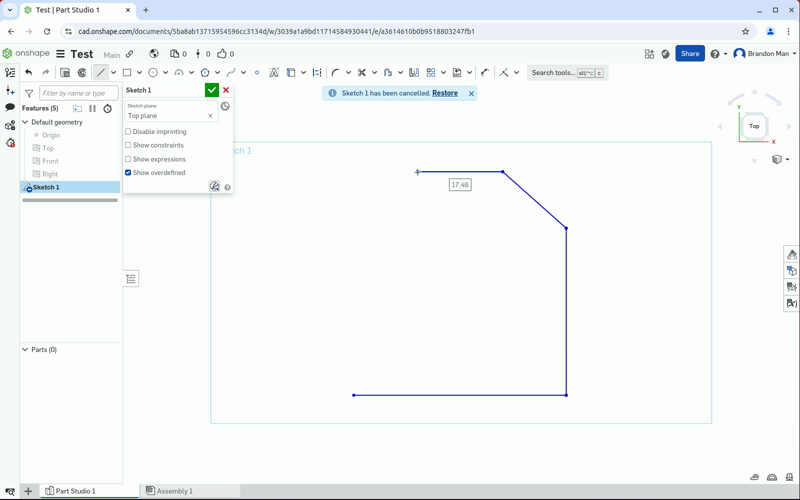
mouse_move(353, 228)
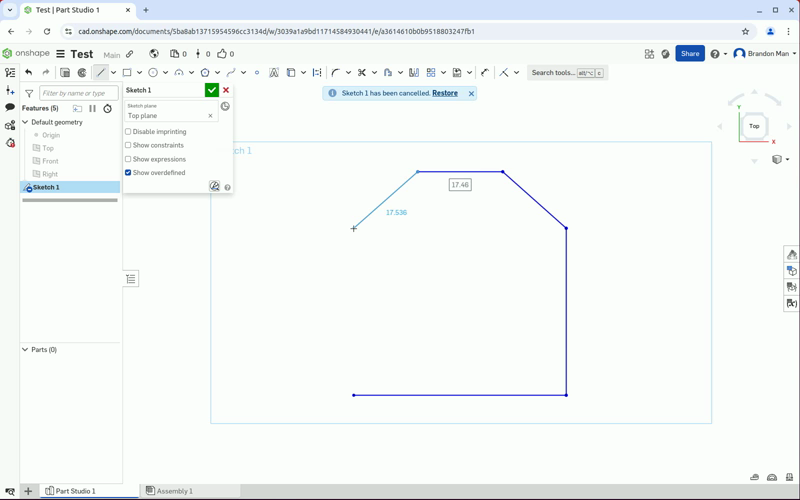
click(353, 228)
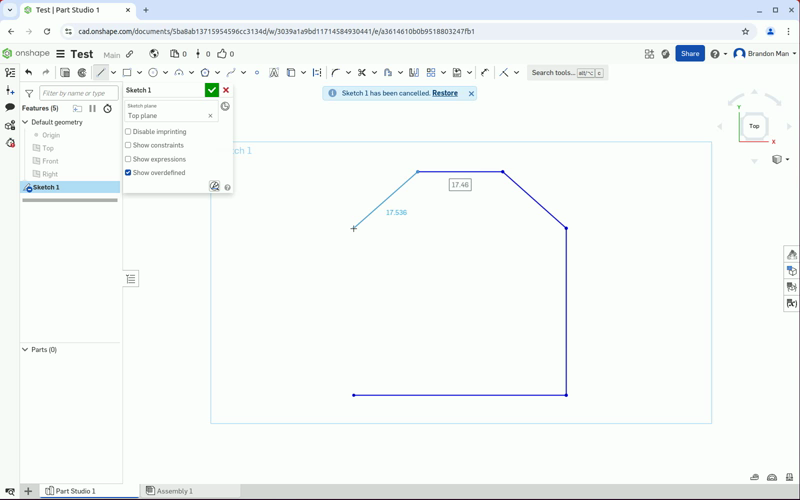
key_up(shift)
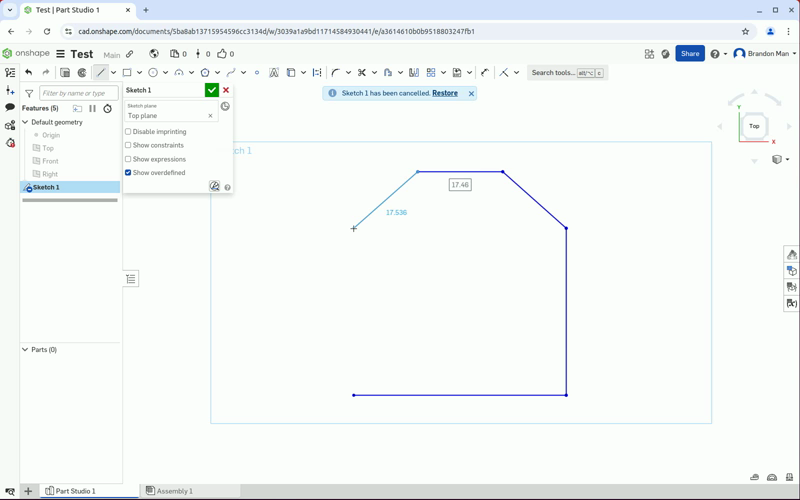
key_down(shift)
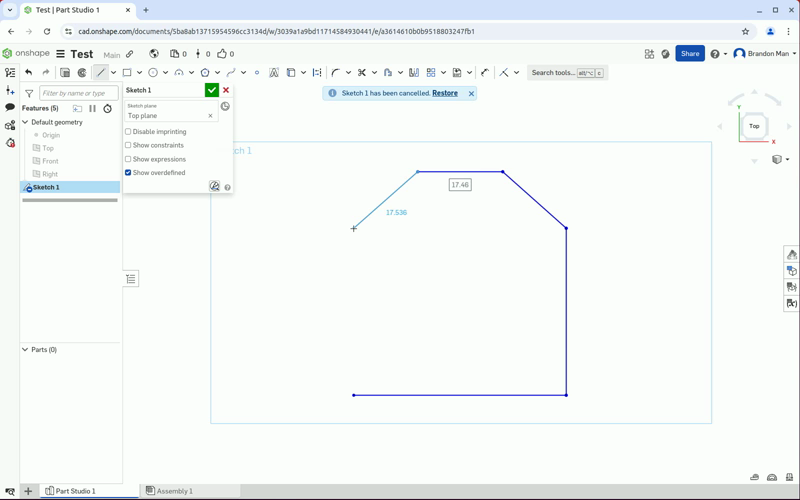
mouse_move(353, 395)
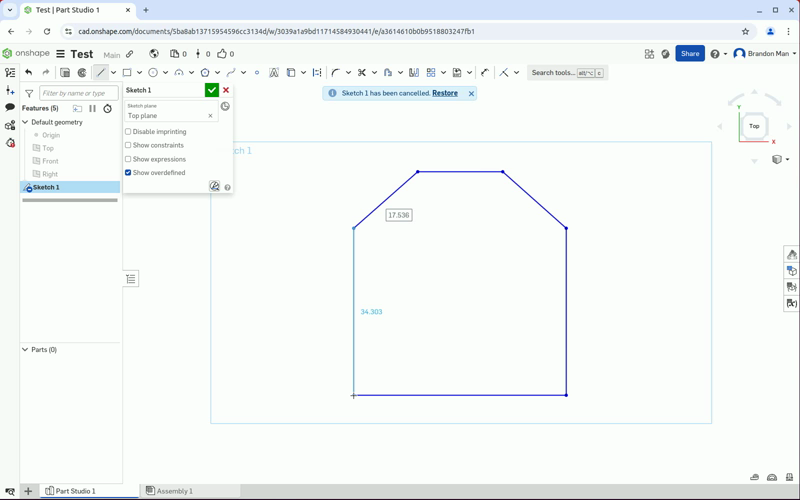
key_up(shift)
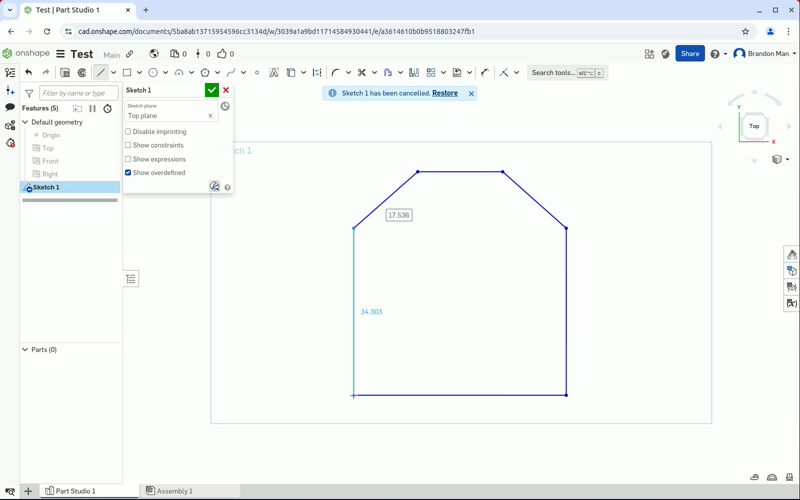
click(353, 395)
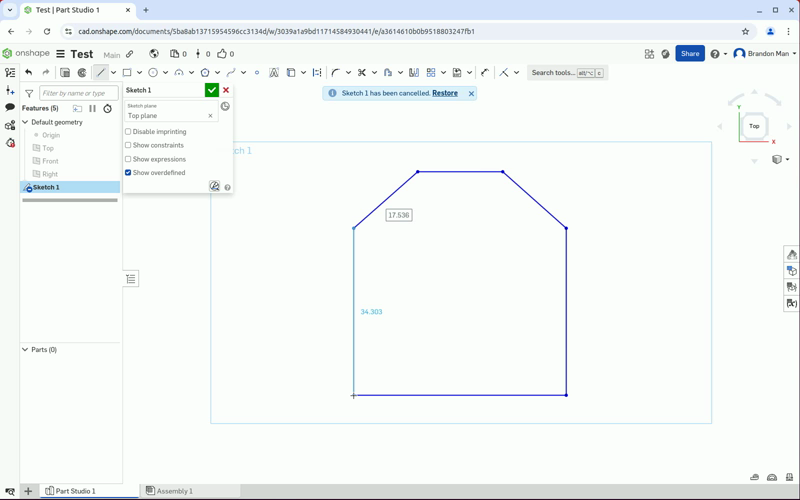
key(esc)
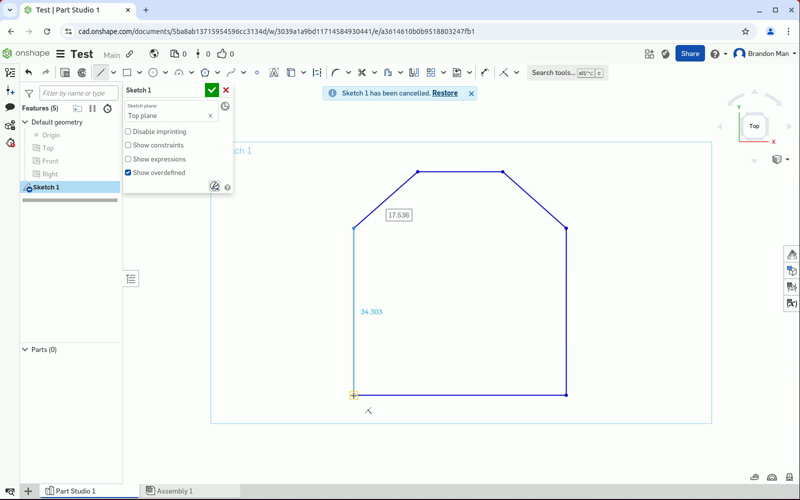
key(c)
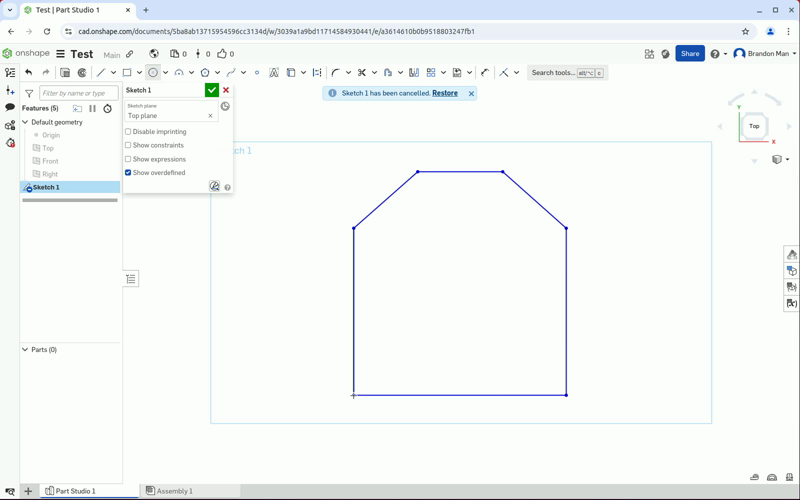
key_down(shift)
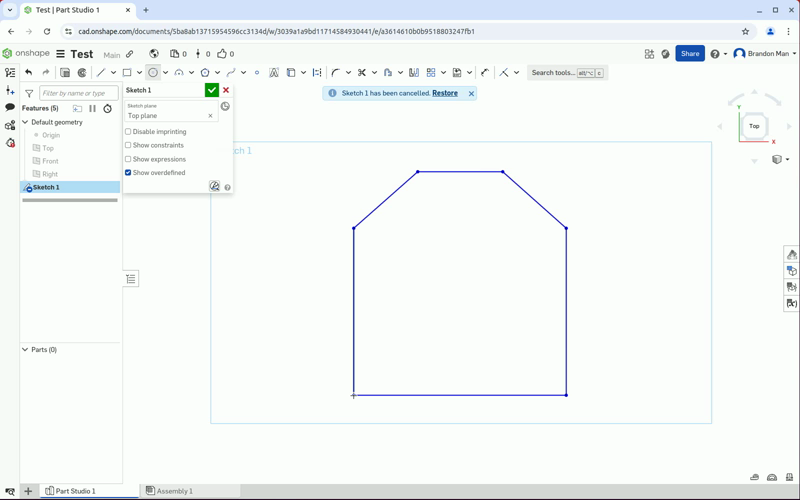
mouse_move(460, 282)
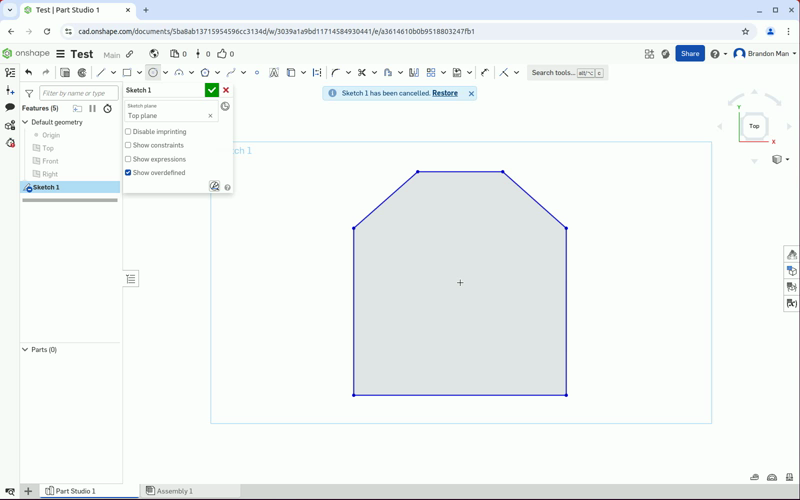
click(460, 282)
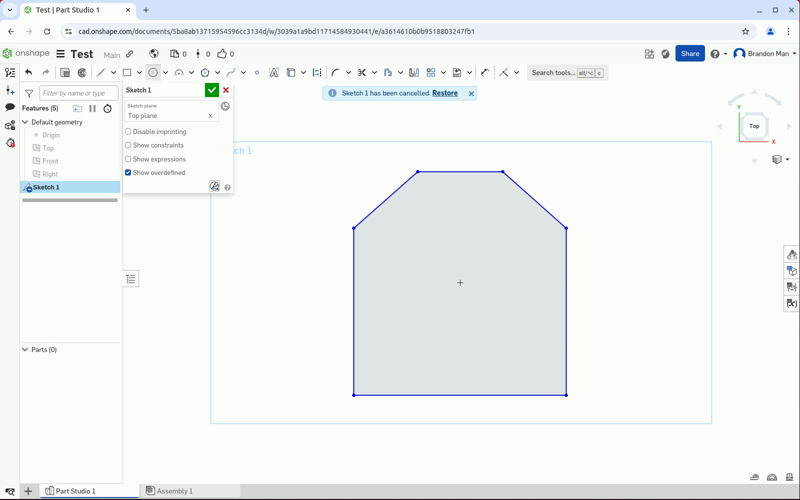
key_up(shift)
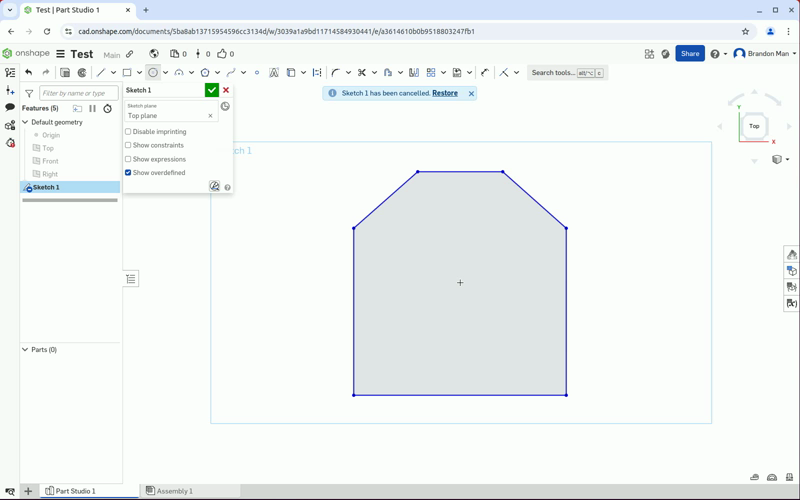
mouse_move(537, 282)
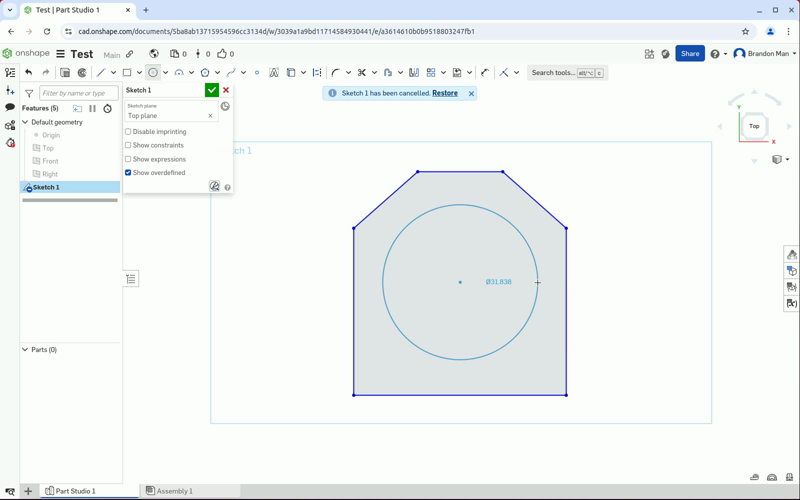
click(537, 282)
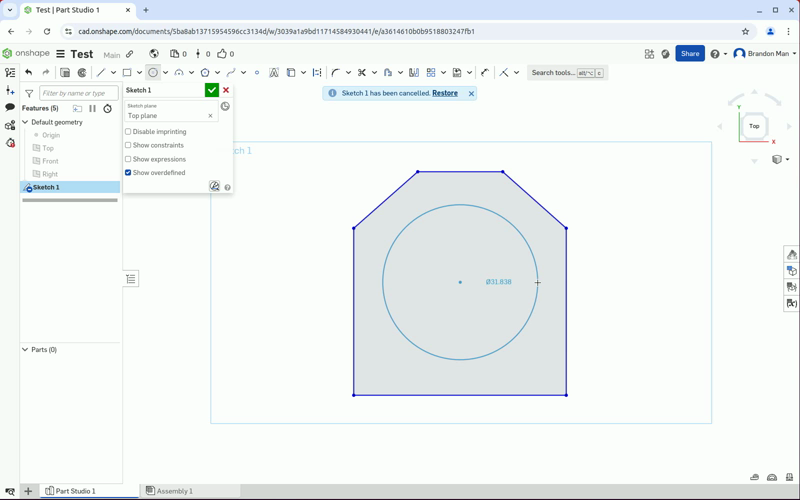
key(esc)
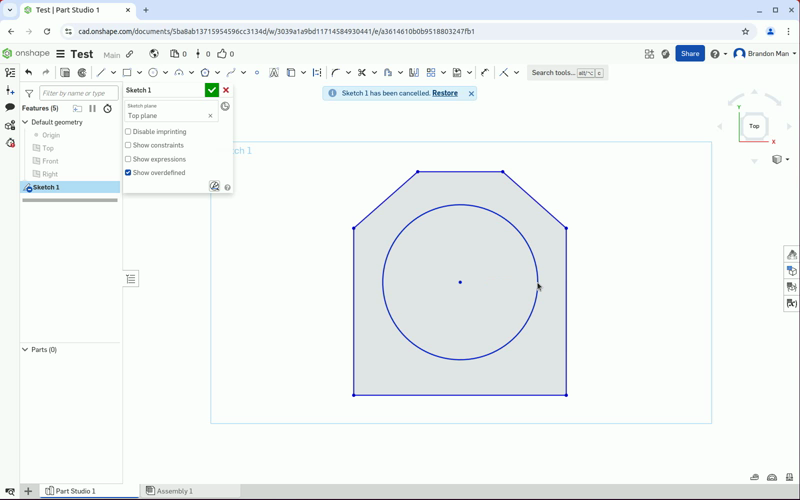
mouse_move(545, 341)
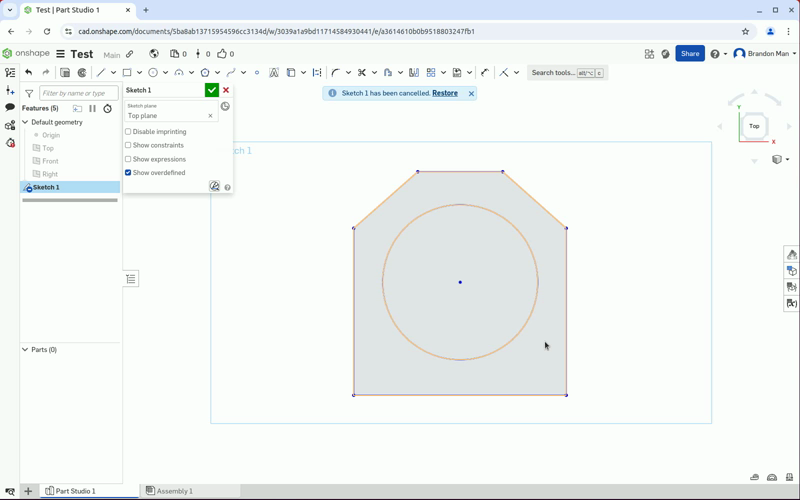
click(545, 341)
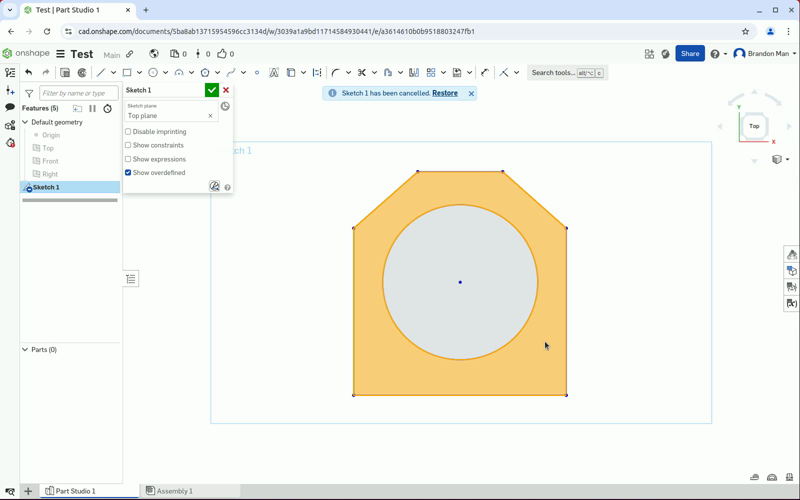
mouse_move(73, 352)
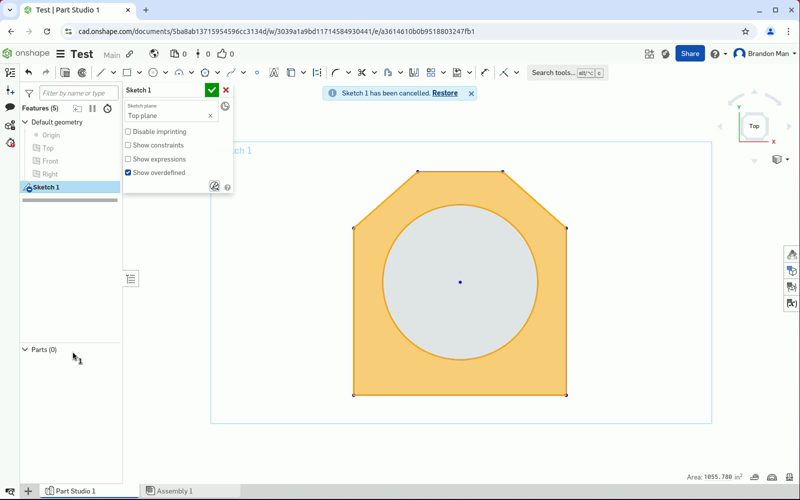
key(shift+y)
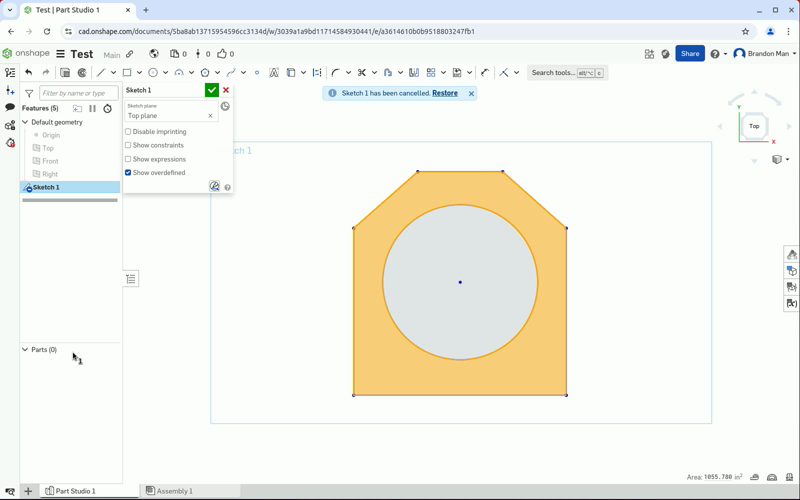
key(shift+e)
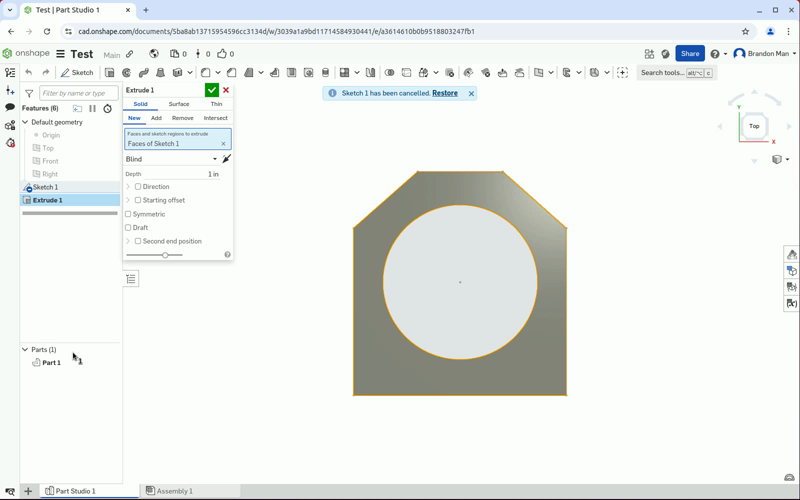
mouse_move(143, 106)
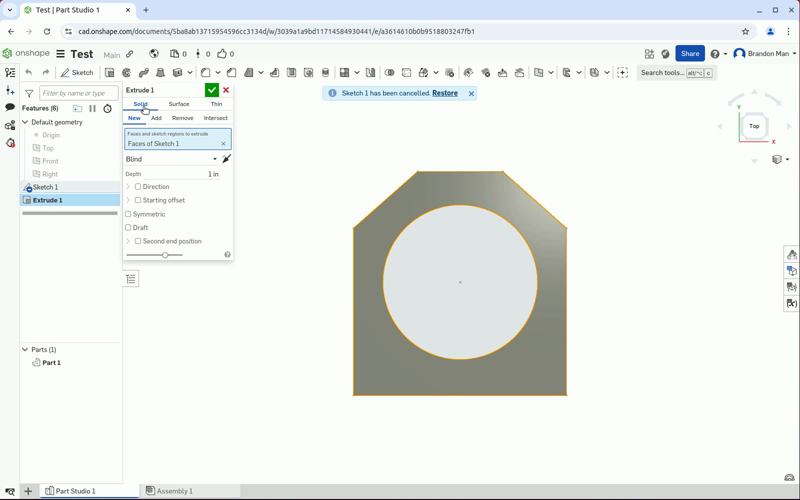
click(143, 106)
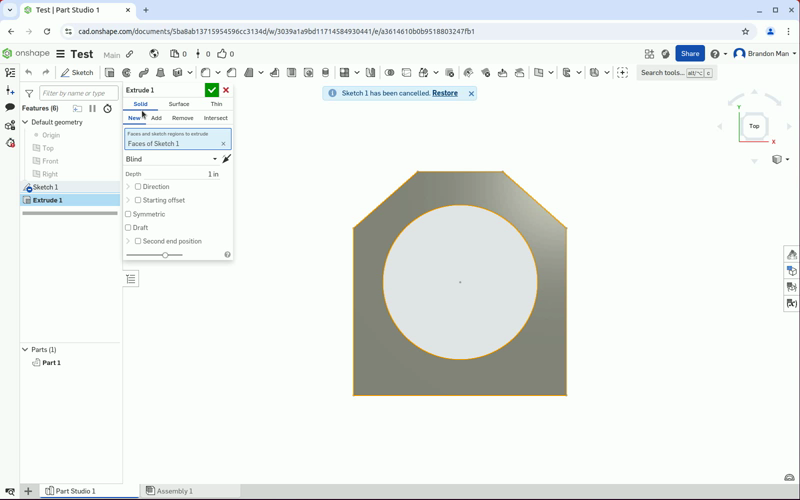
mouse_move(137, 120)
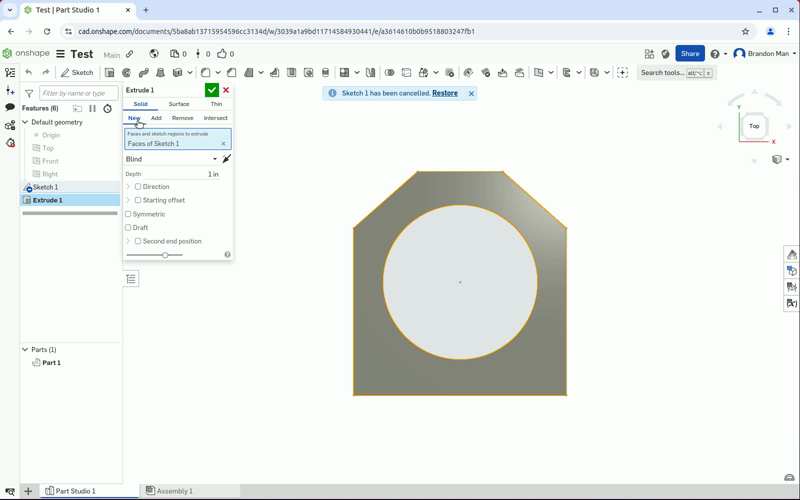
click(137, 120)
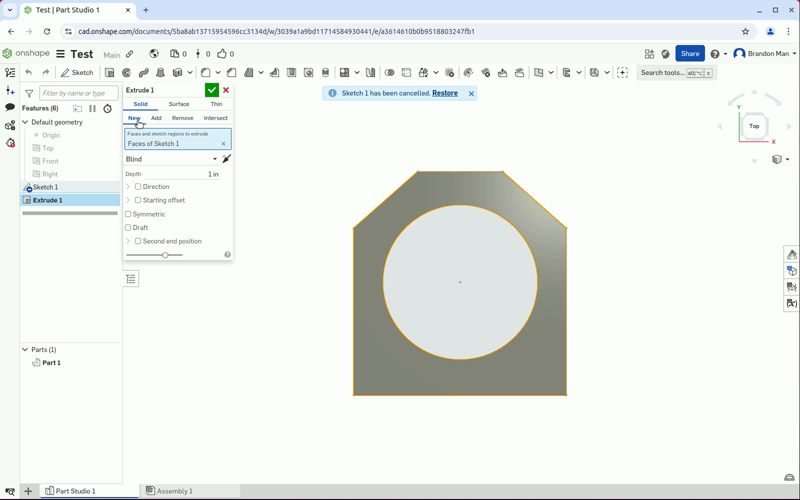
key(tab, 4)
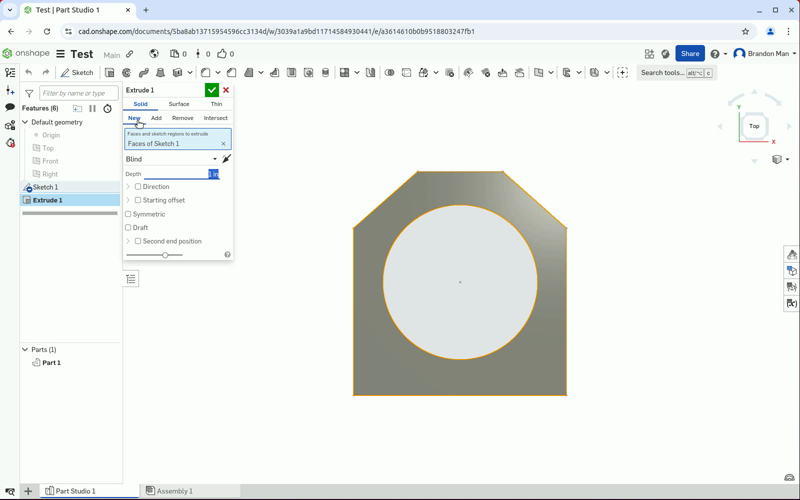
text(0.722)
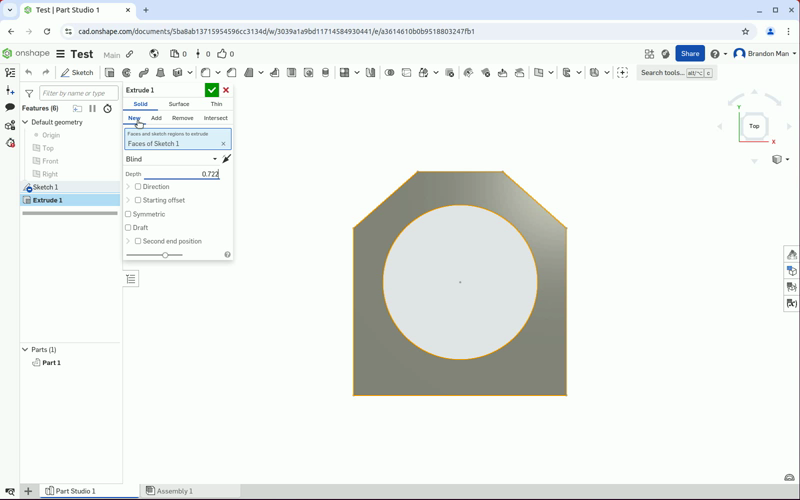
key(enter)
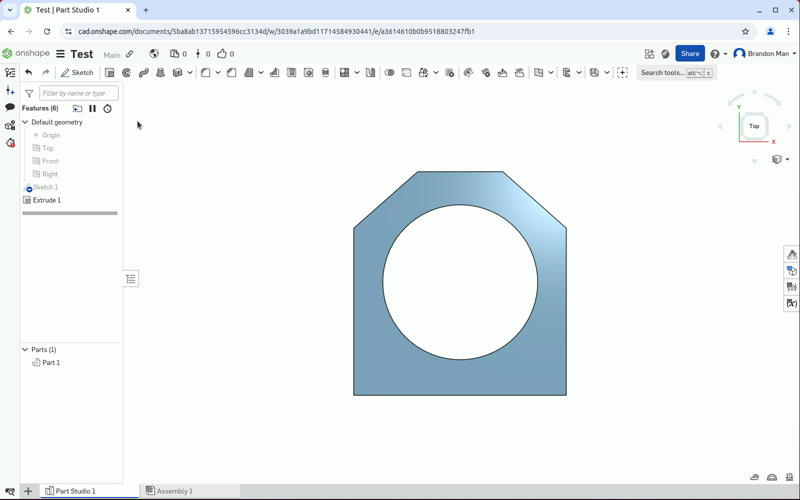
key(shift+h)
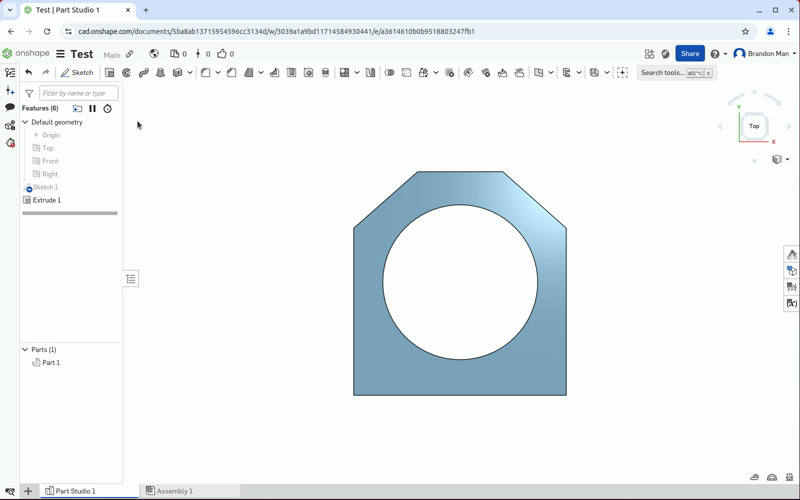
key(shift+h)
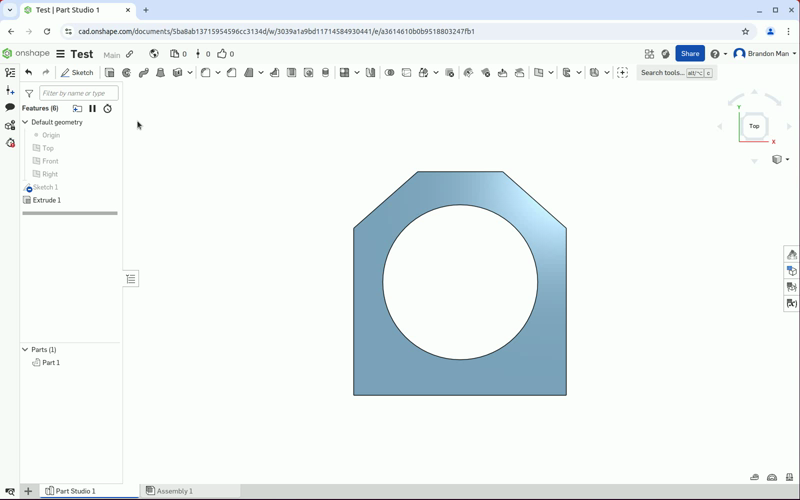
mouse_move(73, 189)
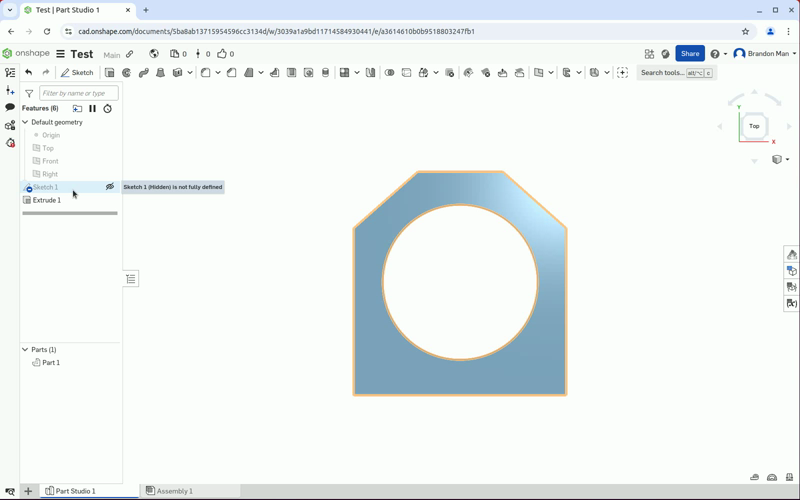
click(73, 189)
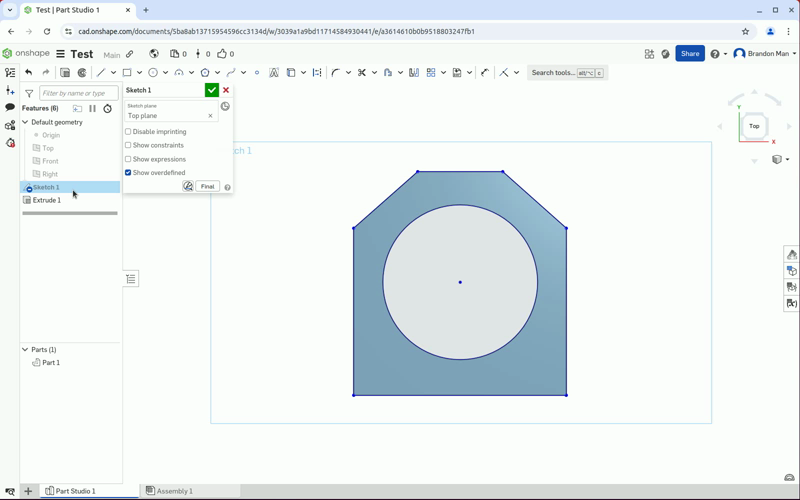
mouse_move(229, 92)
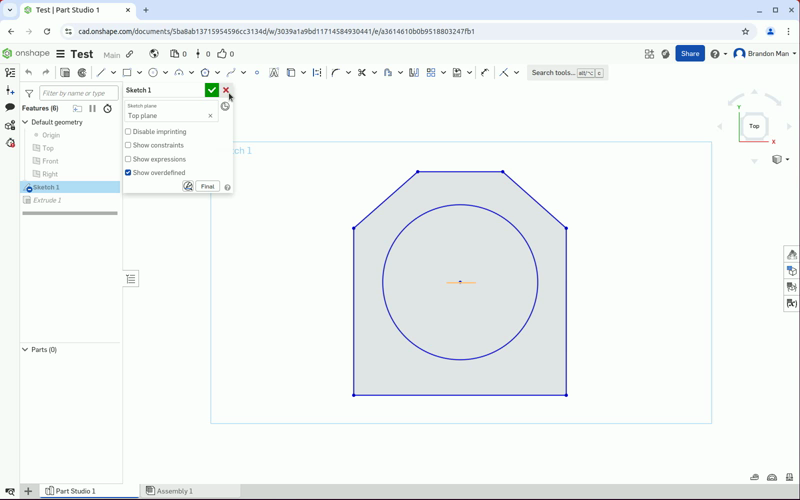
click(229, 92)
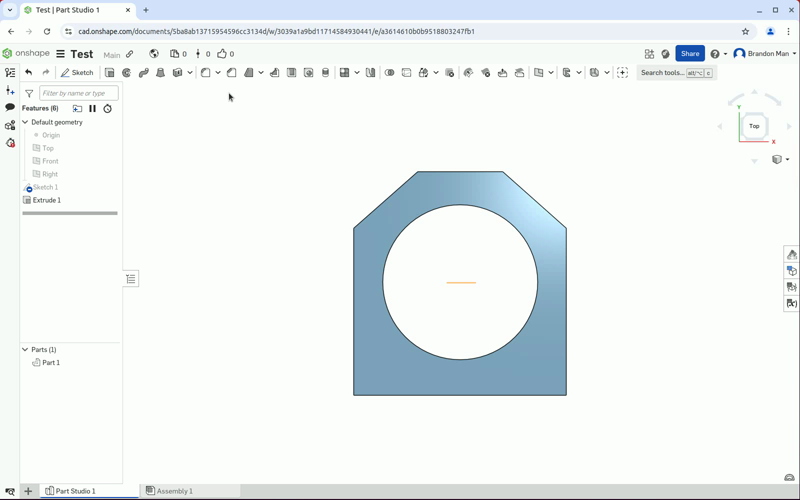
mouse_move(541, 75)
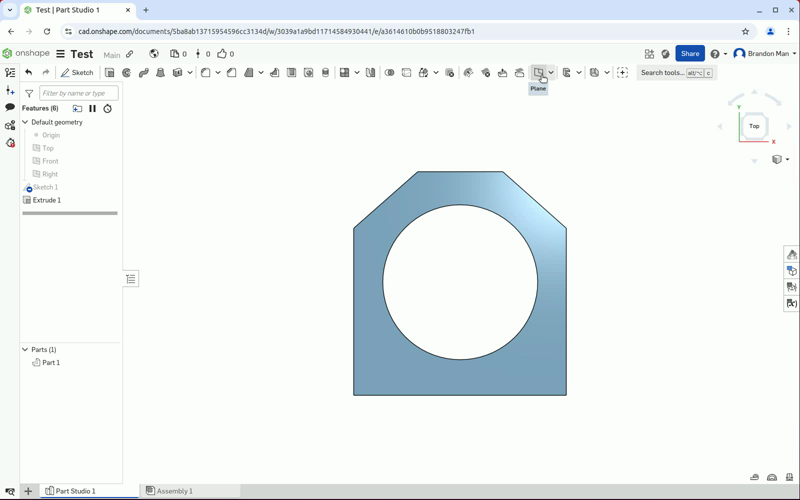
click(541, 75)
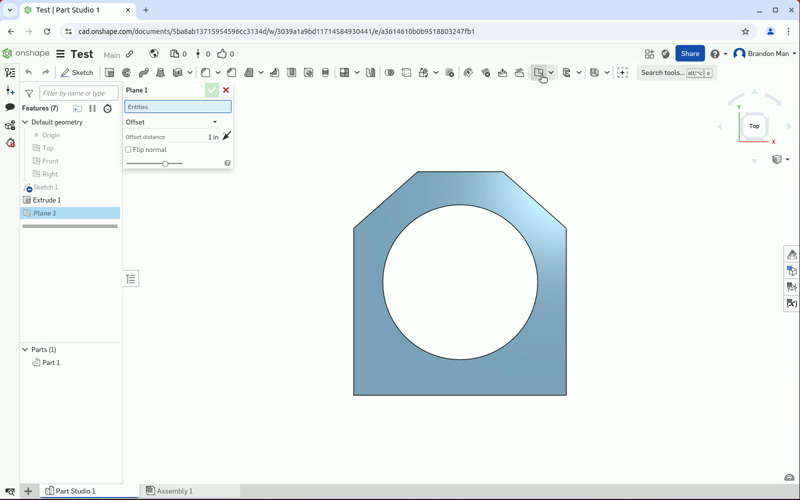
mouse_move(73, 150)
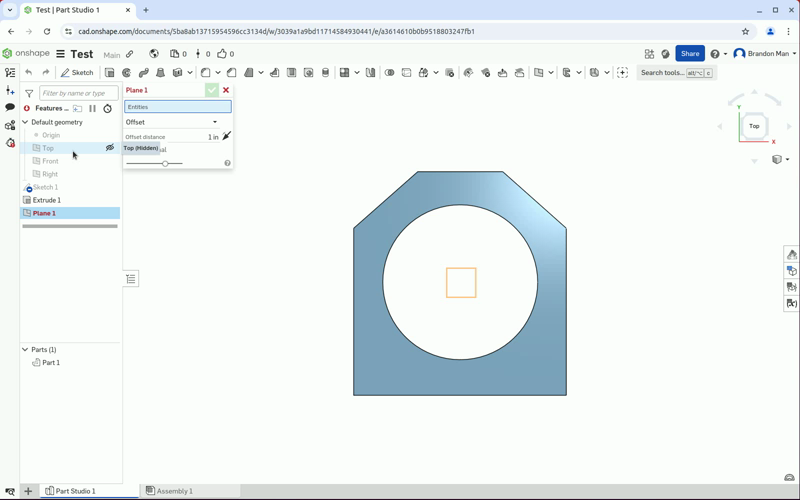
click(73, 150)
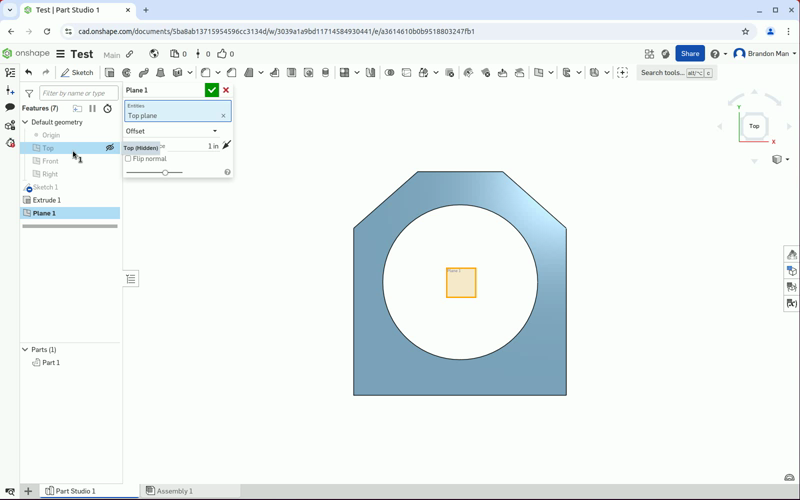
key(tab, 2)
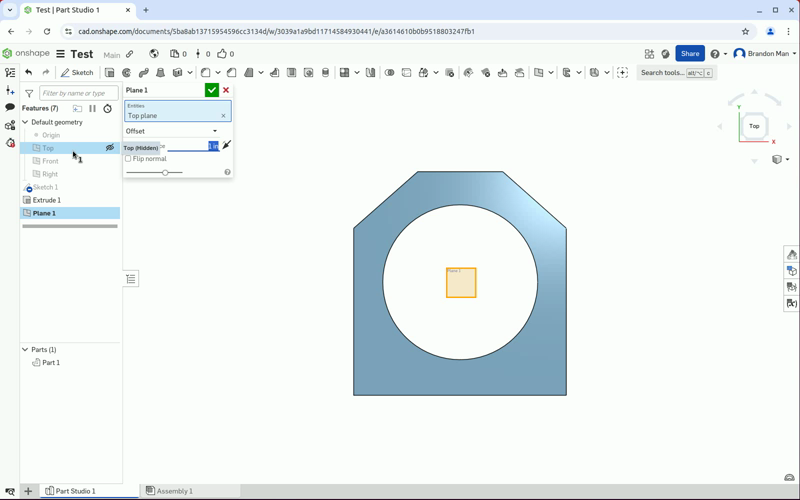
text(0.709)
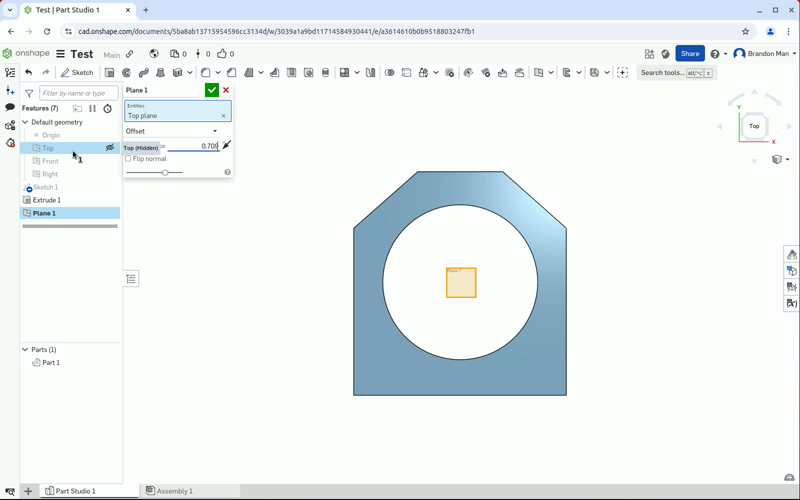
key(enter, 2)
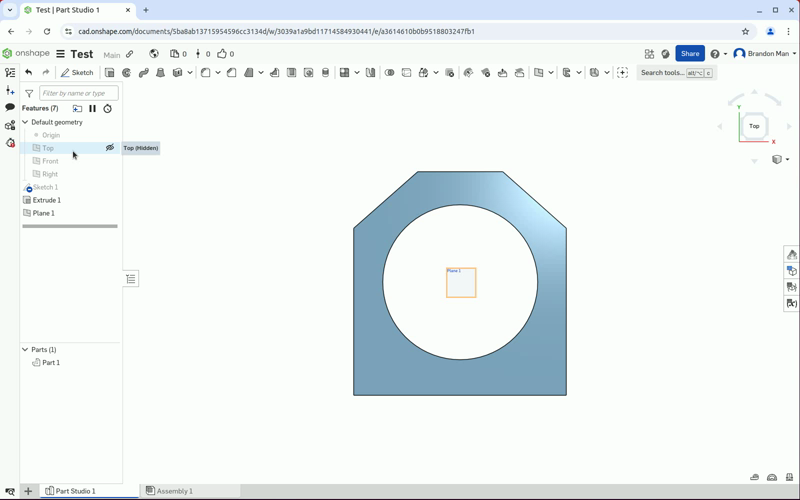
key(shift+s)
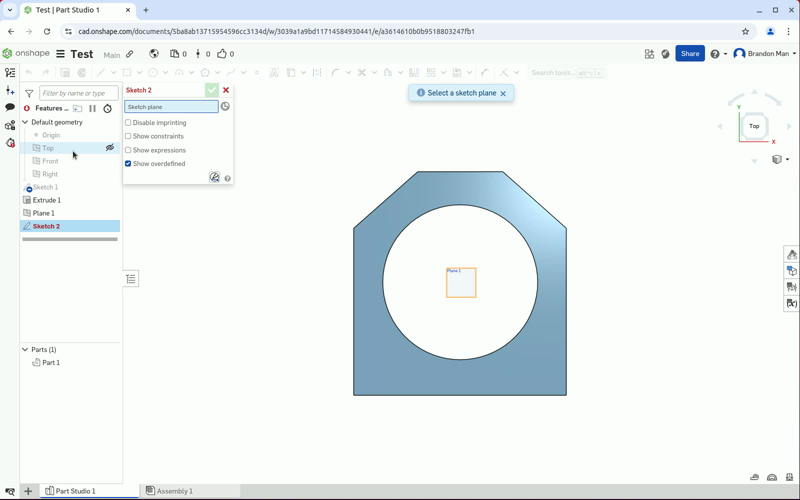
mouse_move(73, 215)
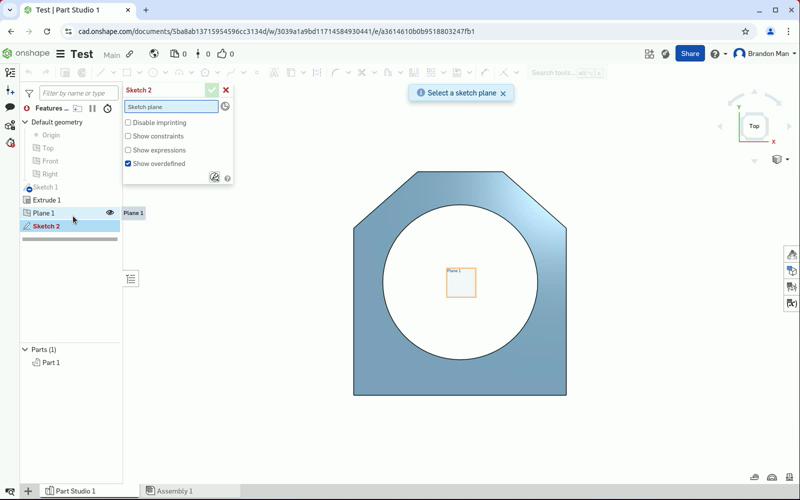
click(73, 215)
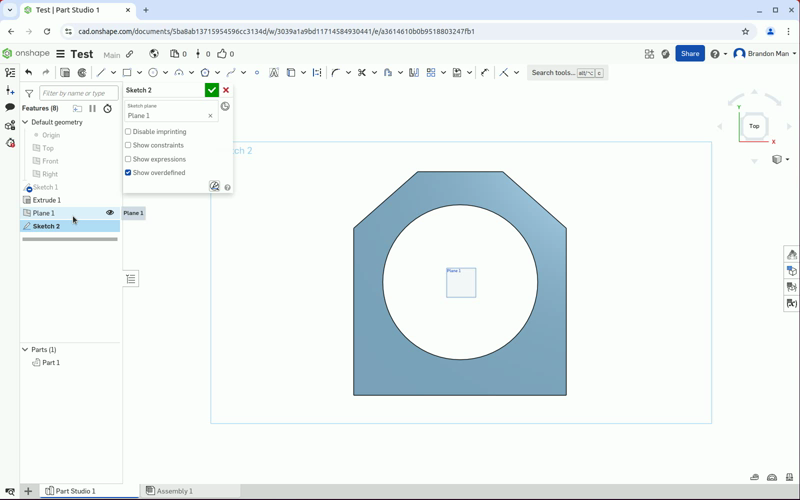
mouse_move(73, 352)
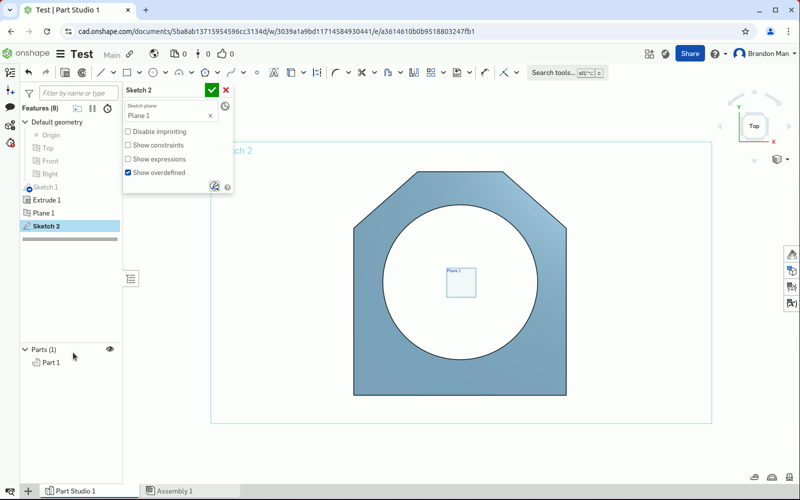
key(y)
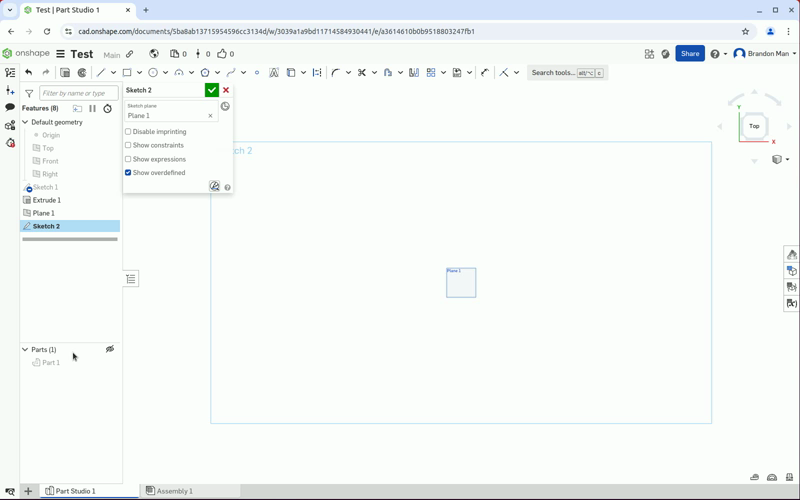
key(c)
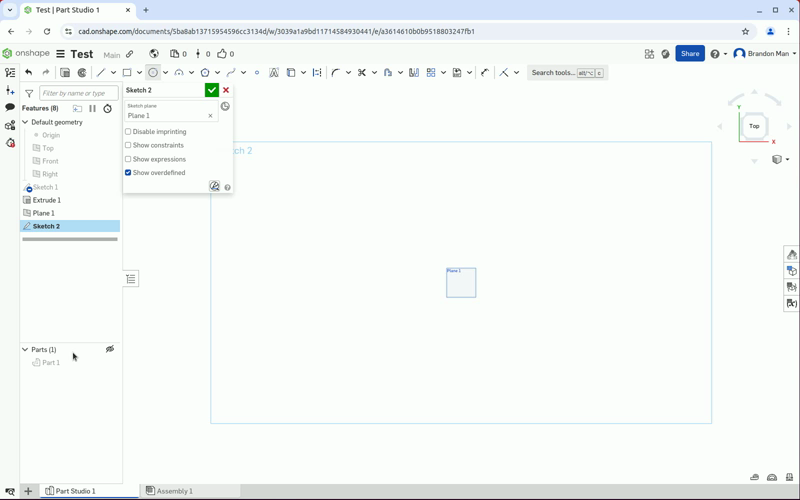
key_down(shift)
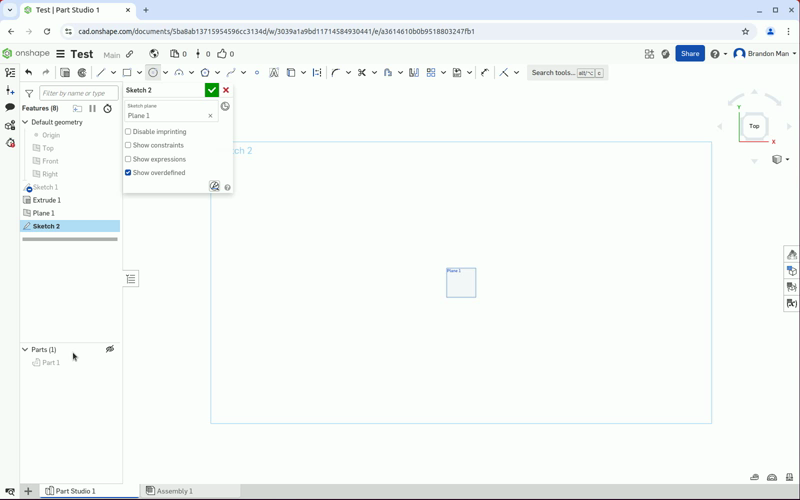
mouse_move(460, 282)
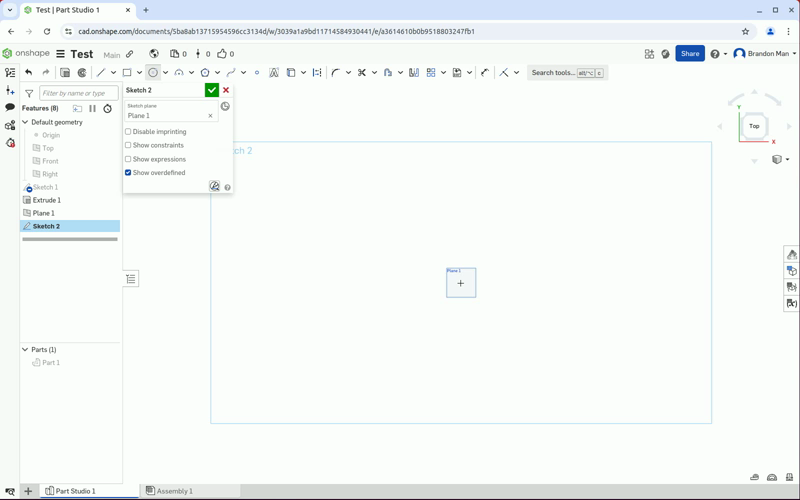
click(460, 282)
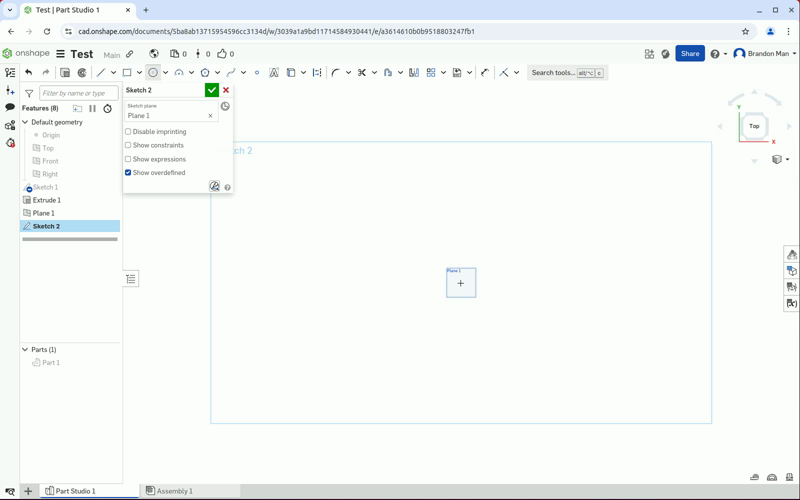
key_up(shift)
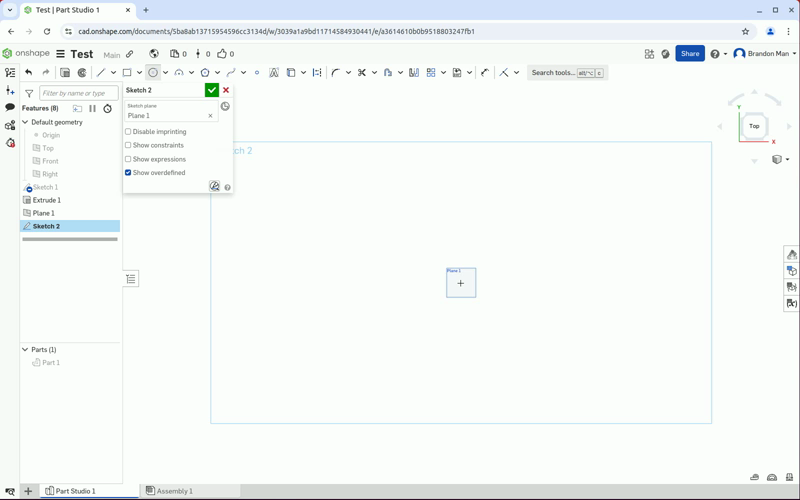
mouse_move(548, 282)
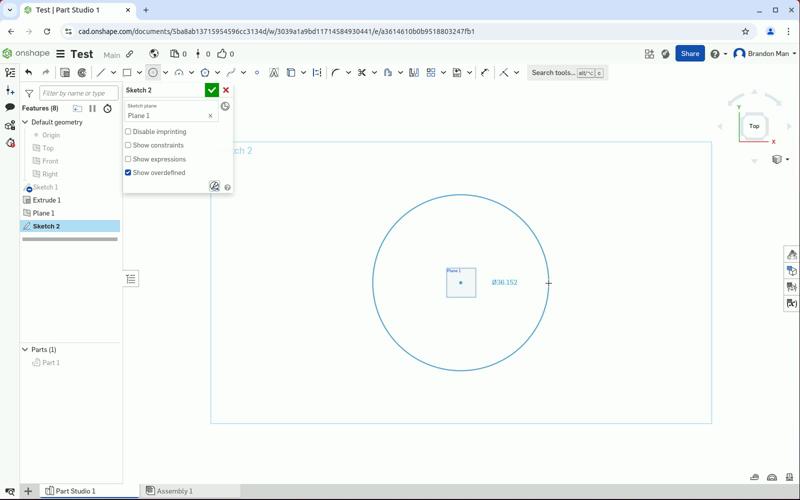
click(548, 282)
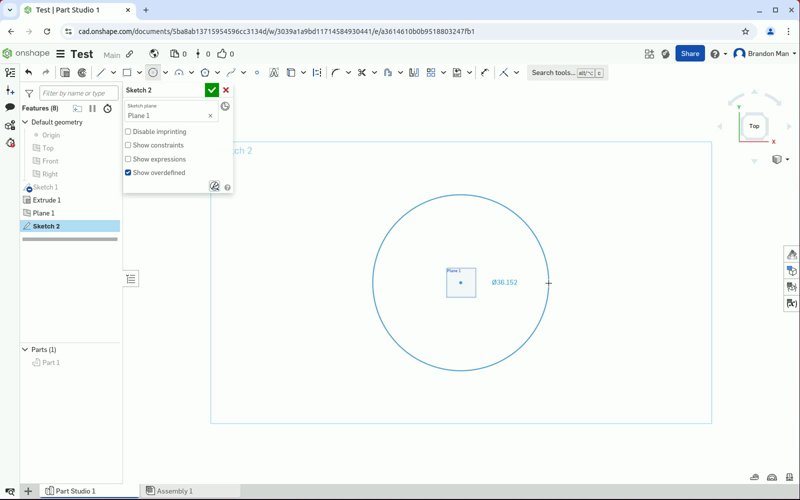
key(esc)
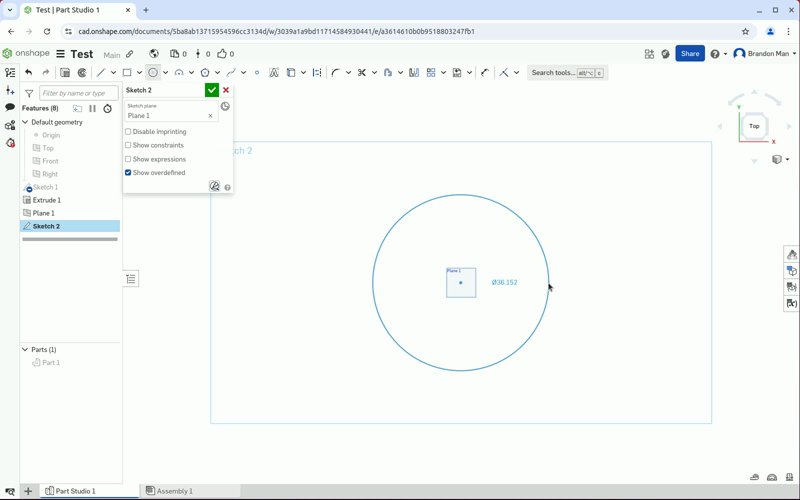
key(c)
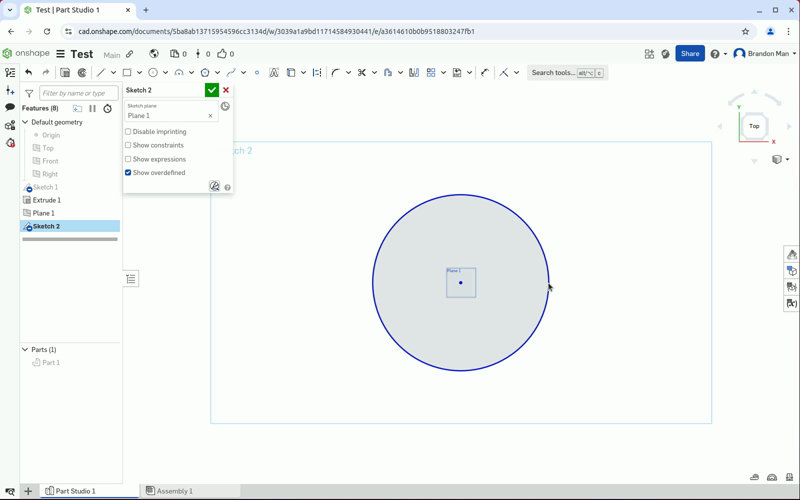
key_down(shift)
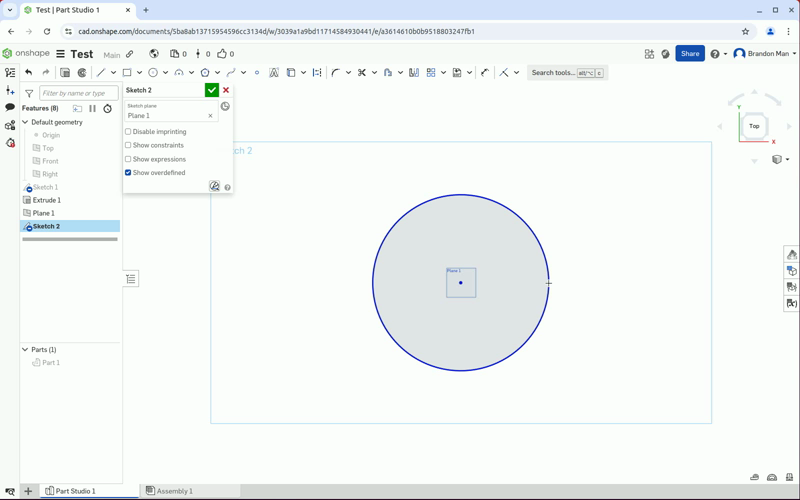
mouse_move(460, 282)
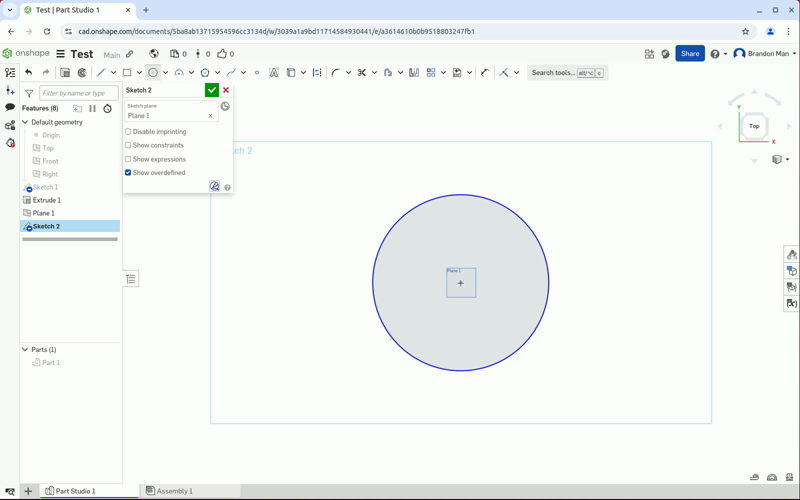
click(460, 282)
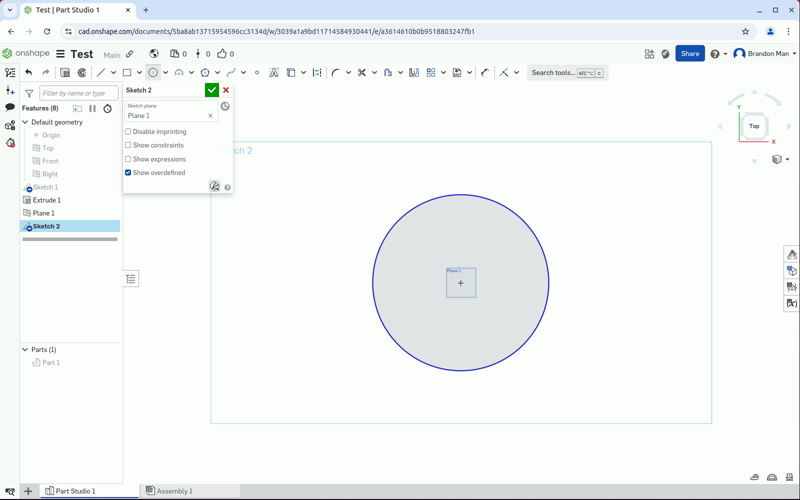
key_up(shift)
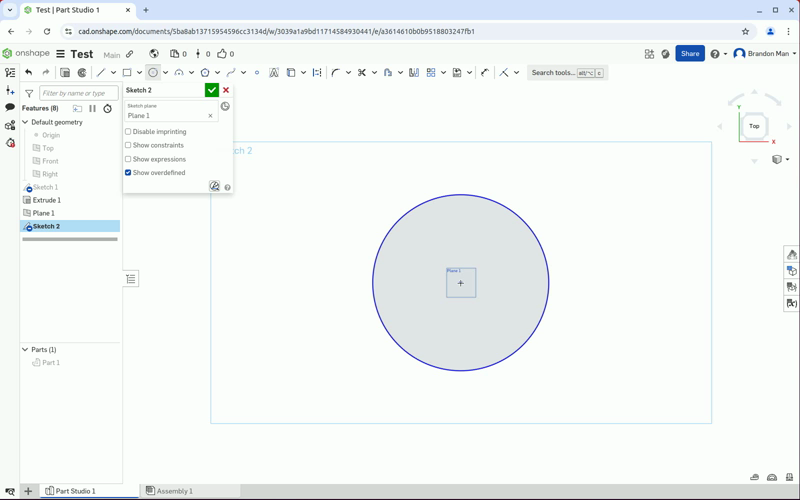
mouse_move(539, 282)
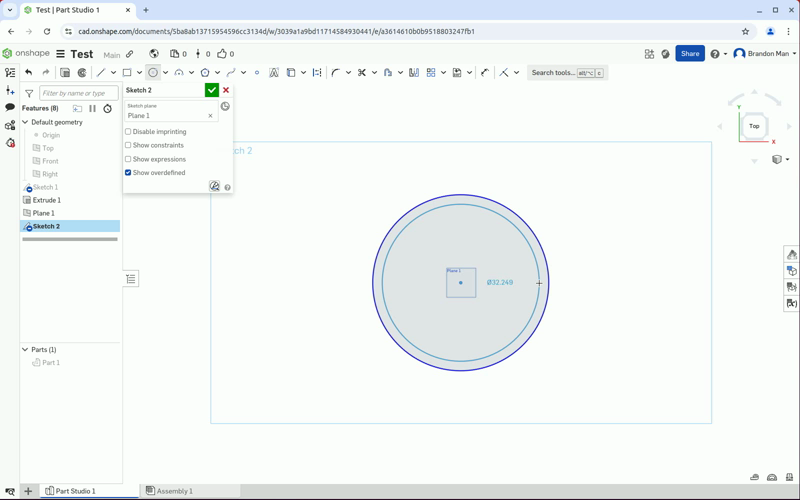
click(539, 282)
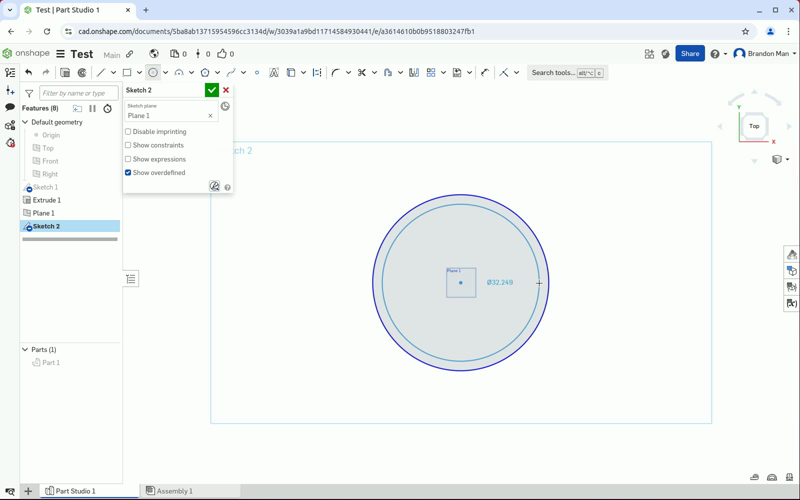
key(esc)
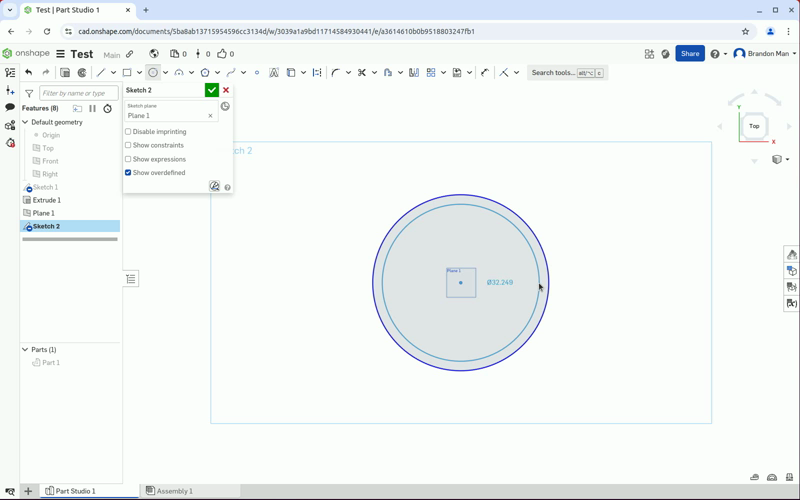
mouse_move(424, 358)
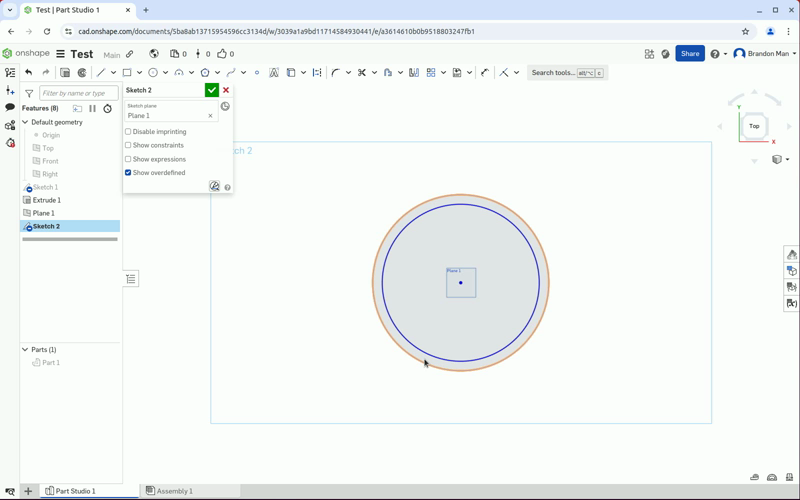
click(424, 358)
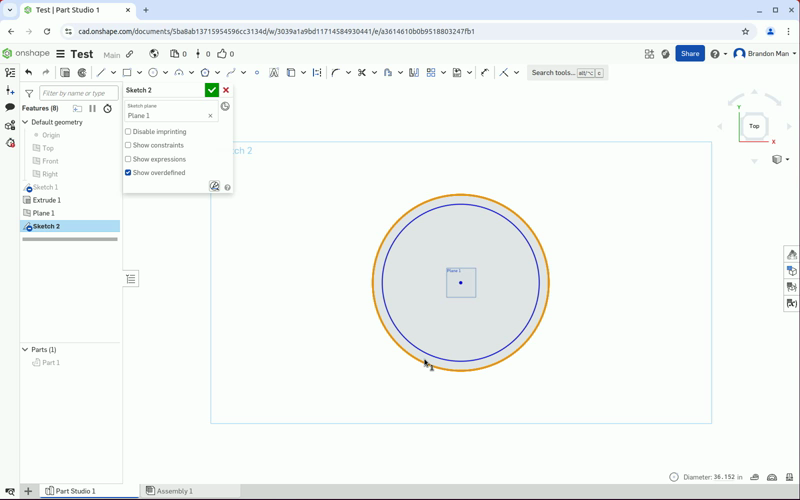
mouse_move(73, 352)
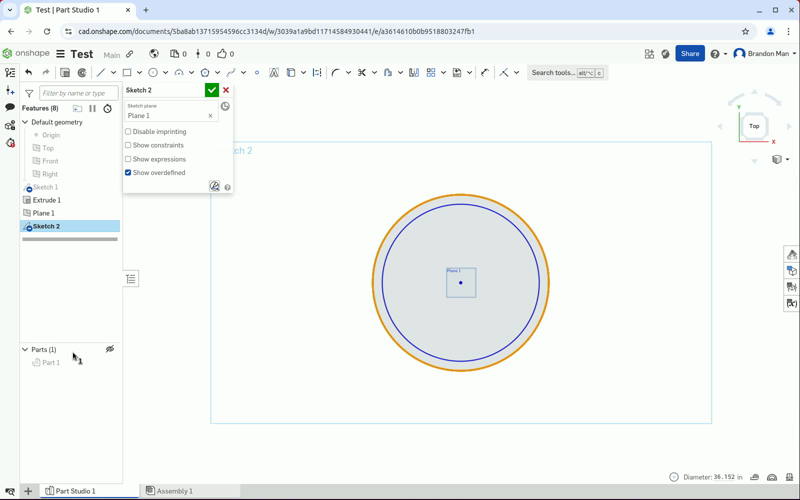
key(shift+y)
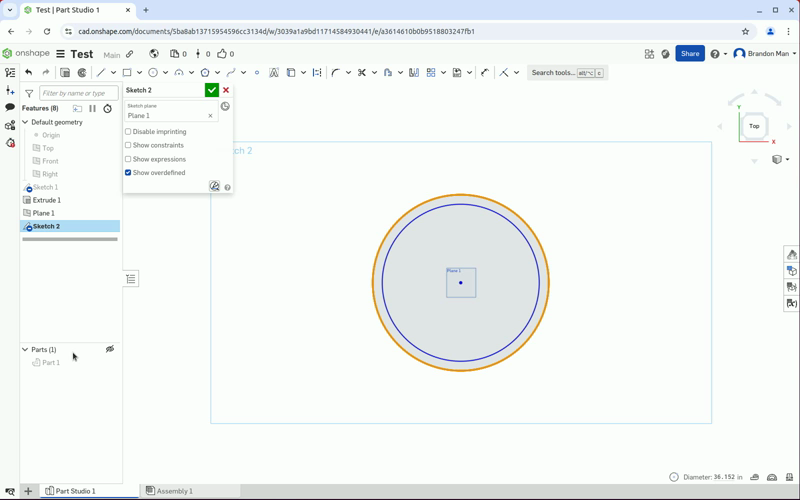
key(shift+e)
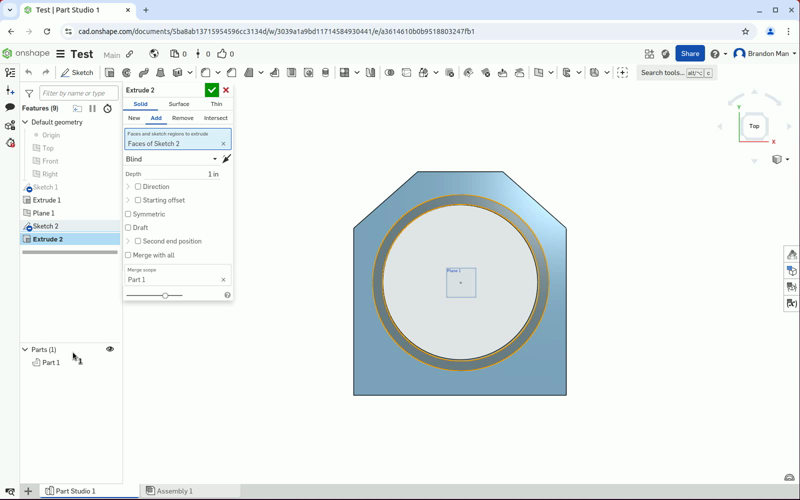
mouse_move(143, 106)
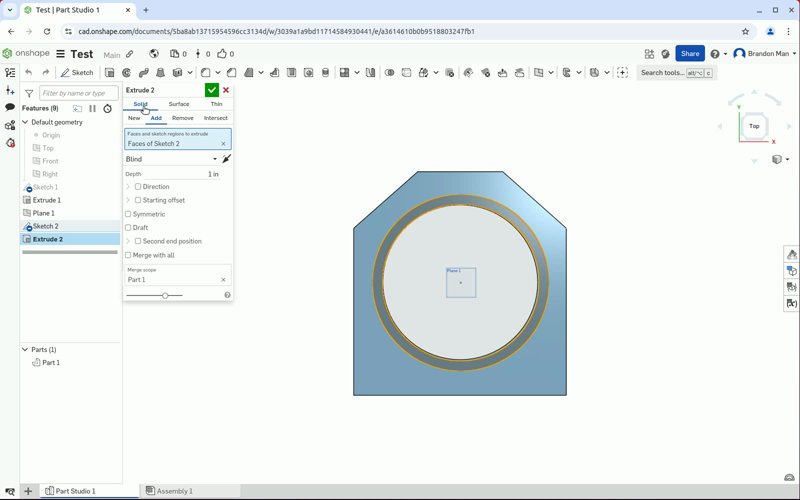
click(143, 106)
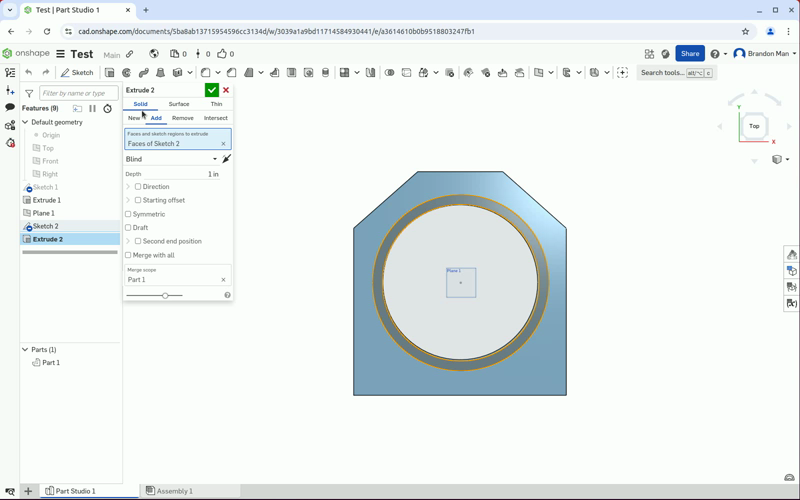
mouse_move(137, 120)
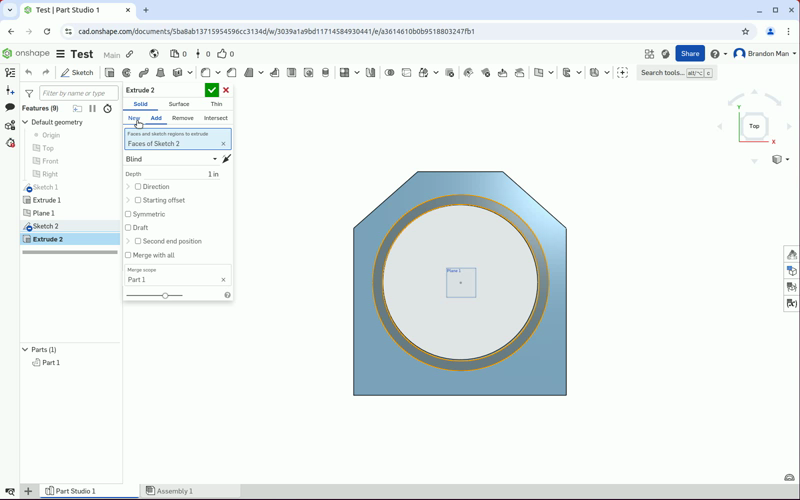
click(137, 120)
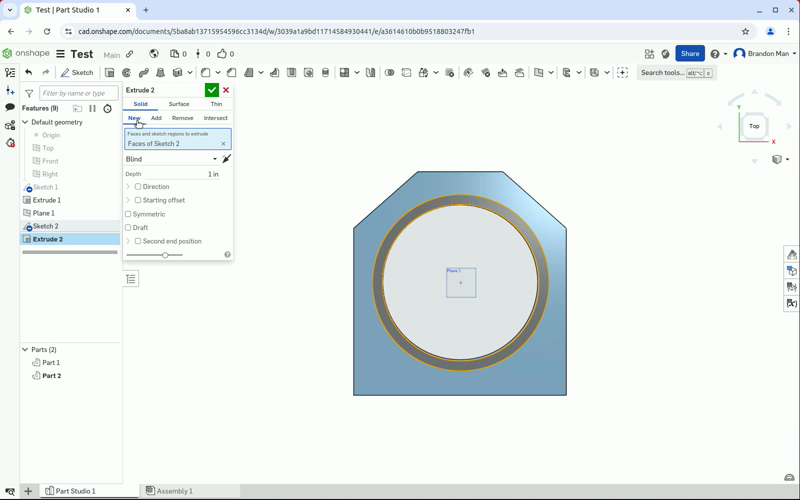
key(tab, 4)
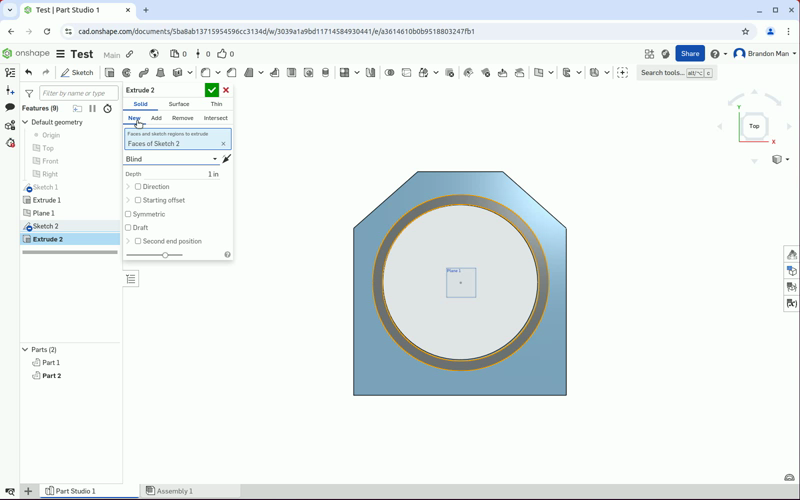
text(0.241)
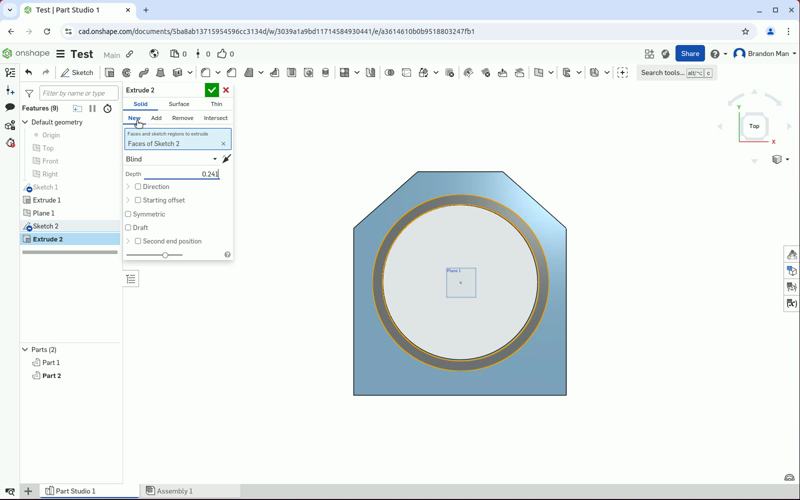
key(enter)
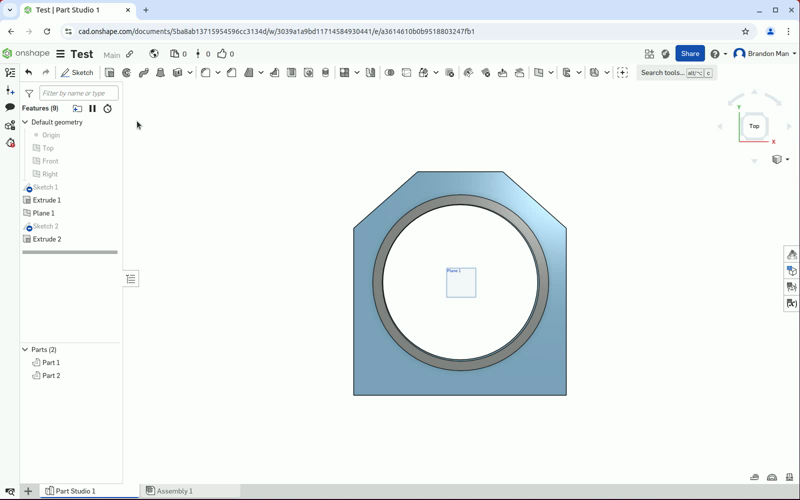
key(shift+h)
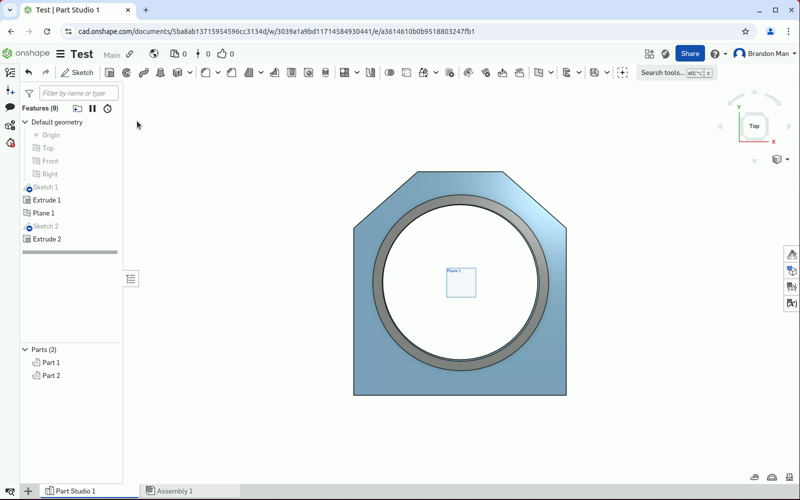
key(shift+h)
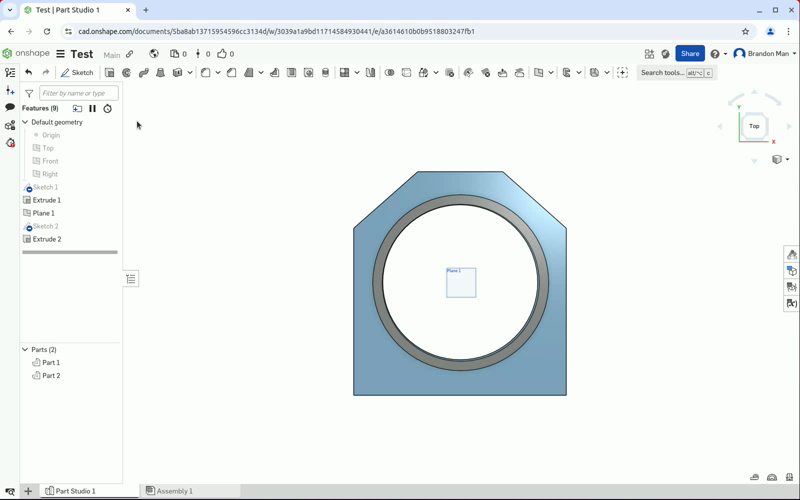
key(shift+7)
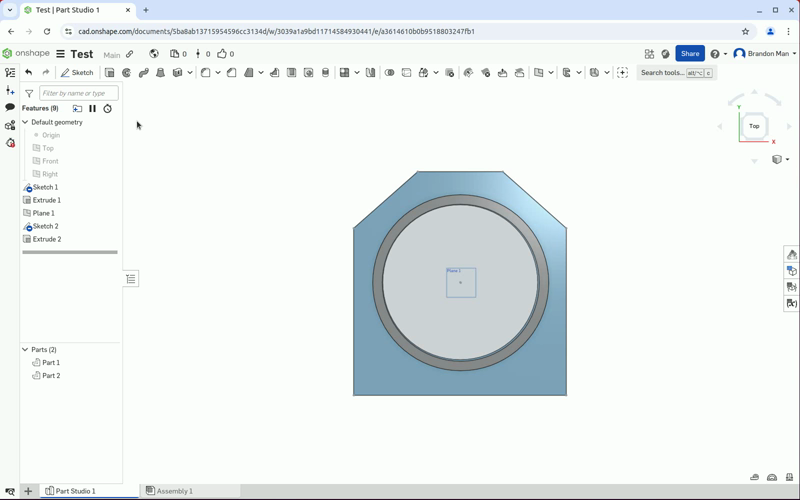
key(up, 3)
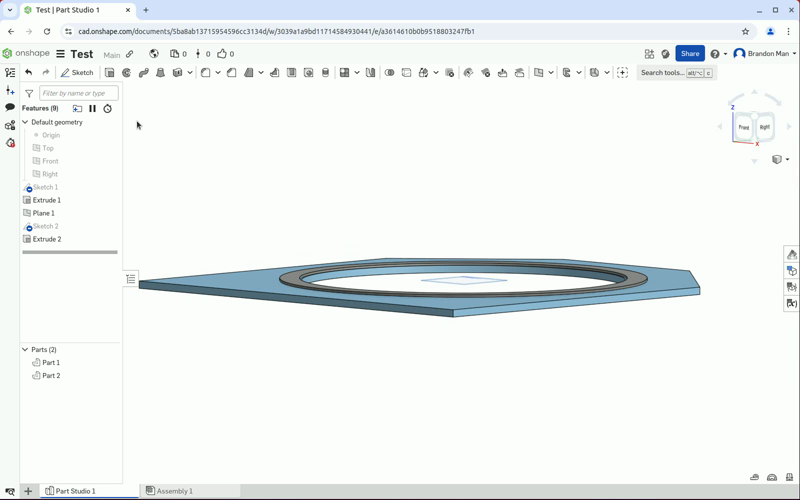
key(left, 3)
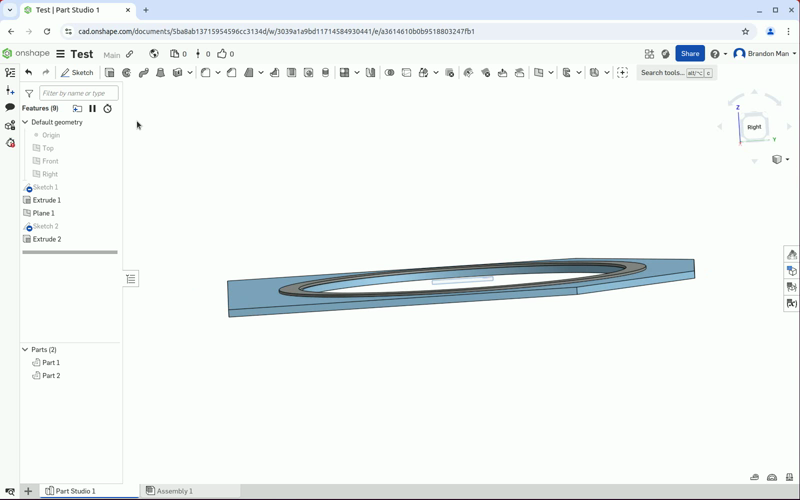
key(right, 3)
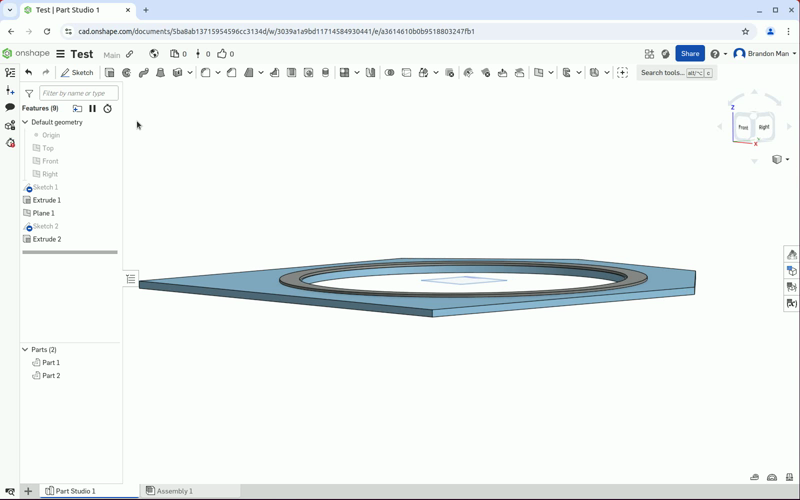
key(down, 3)
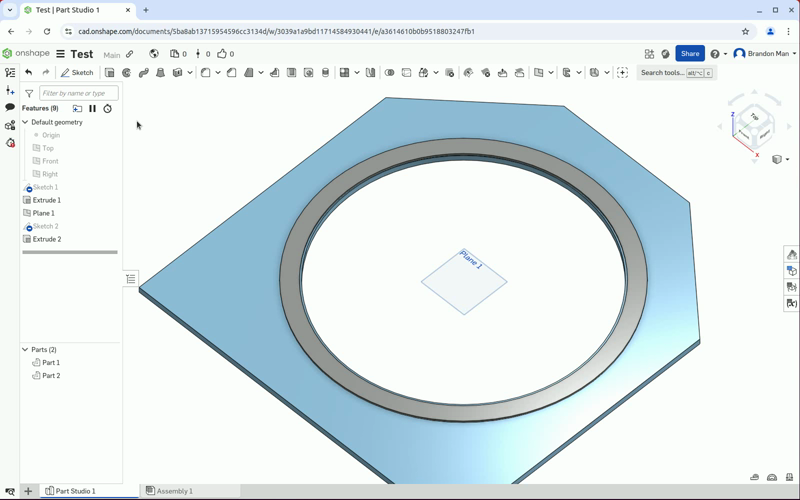
mouse_move(73, 189)
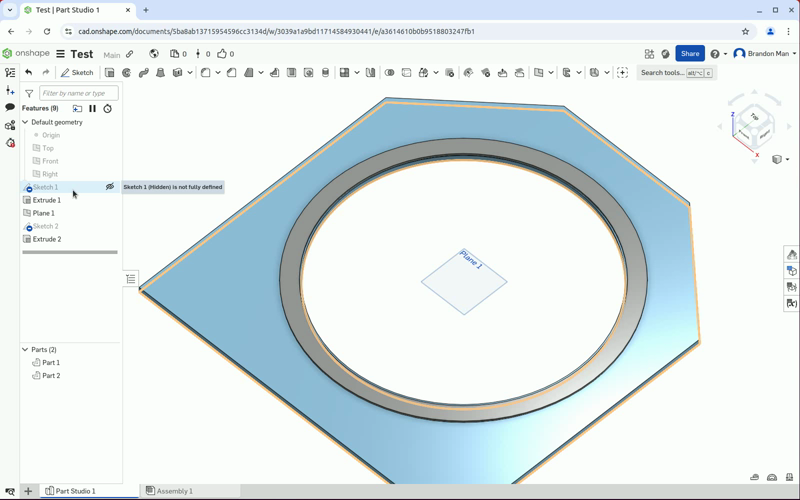
click(73, 189)